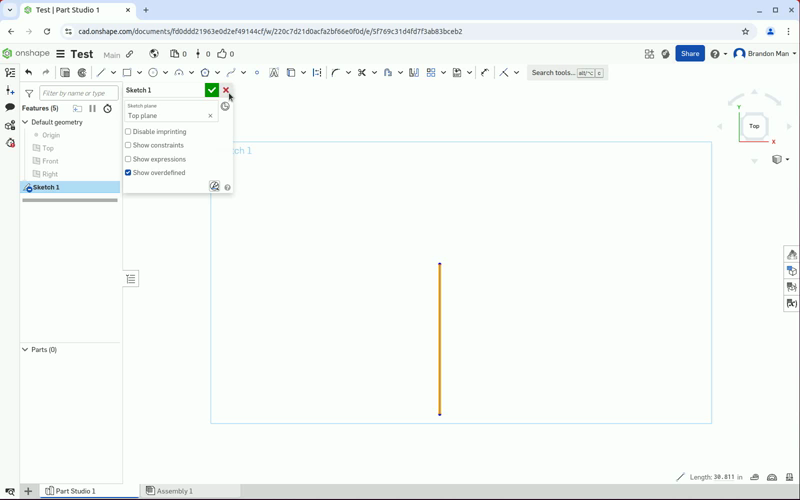
key(shift+h)
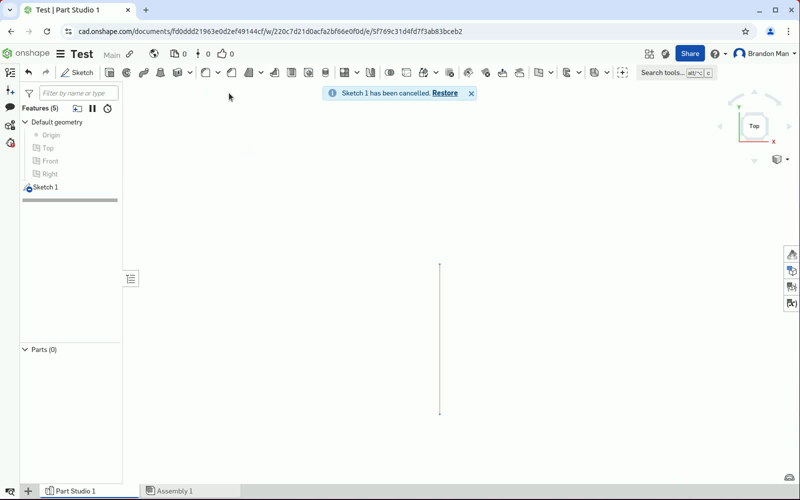
key(shift+s)
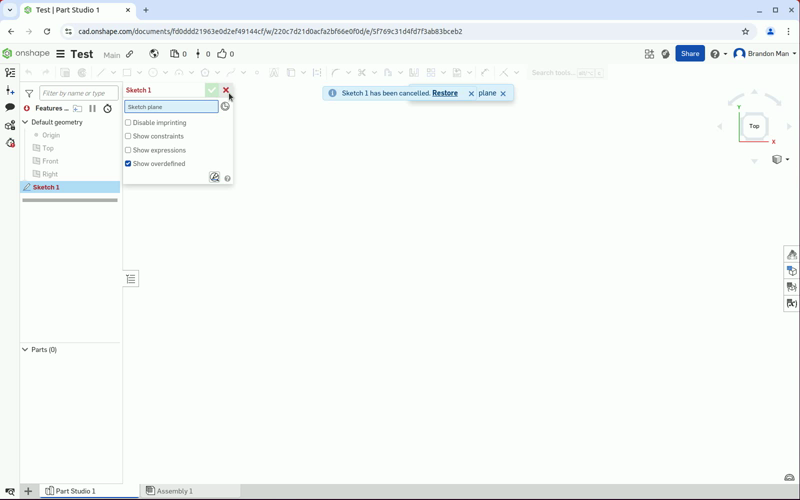
mouse_move(73, 150)
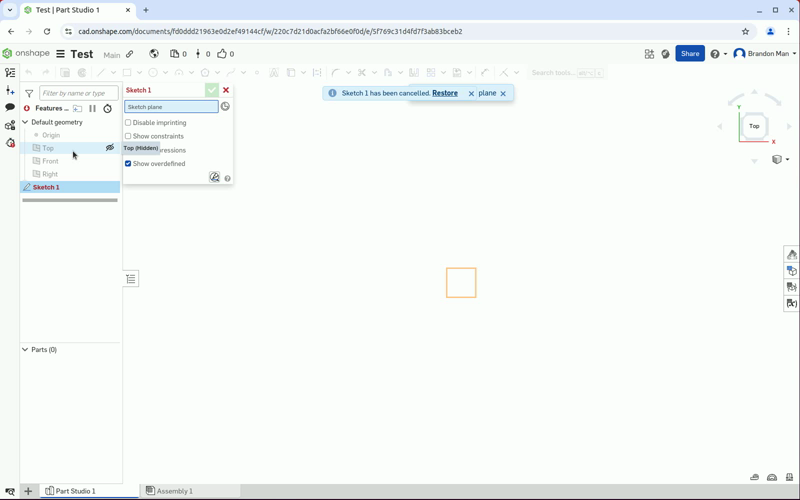
click(73, 150)
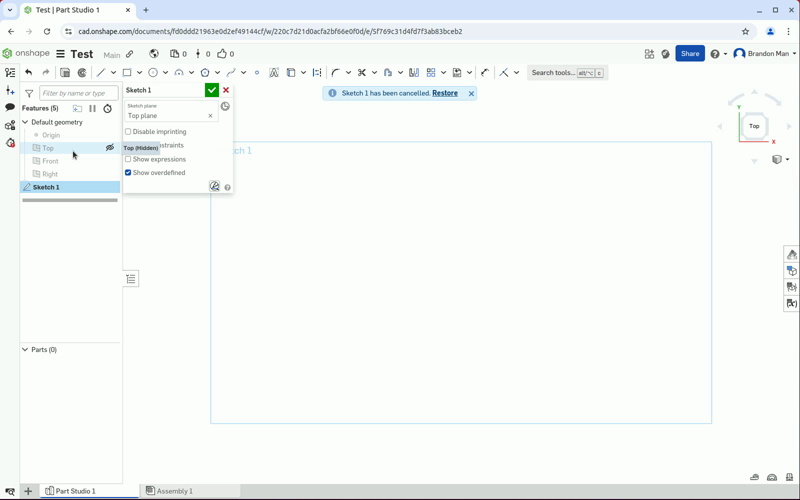
mouse_move(73, 352)
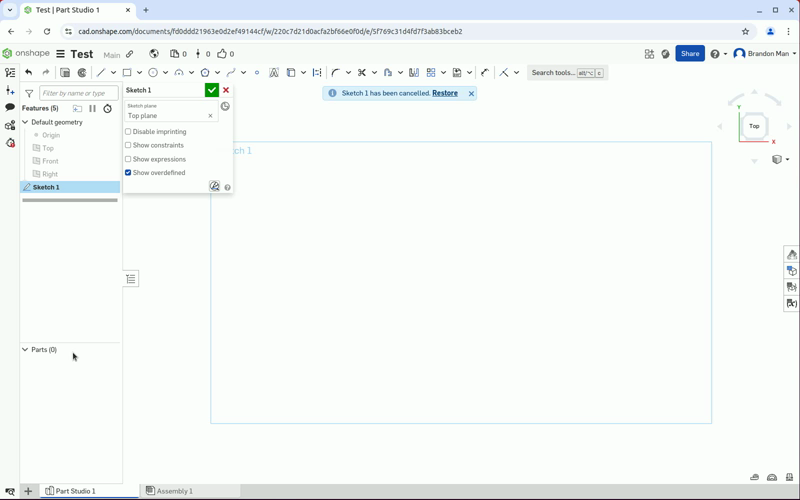
key(y)
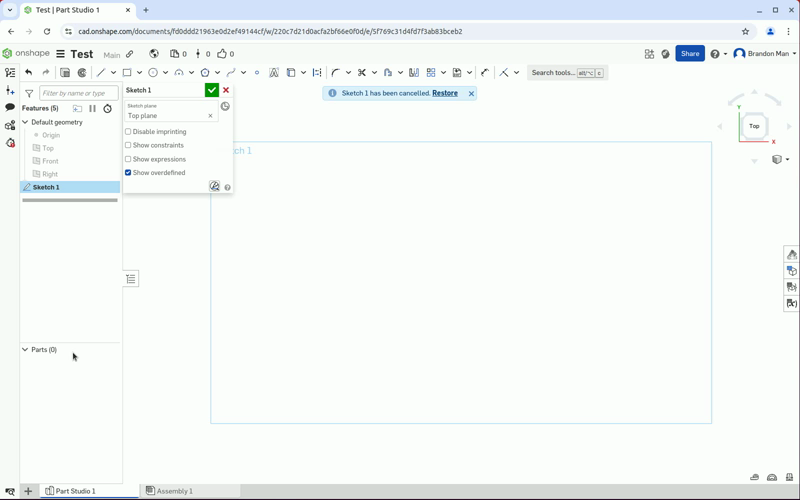
key(c)
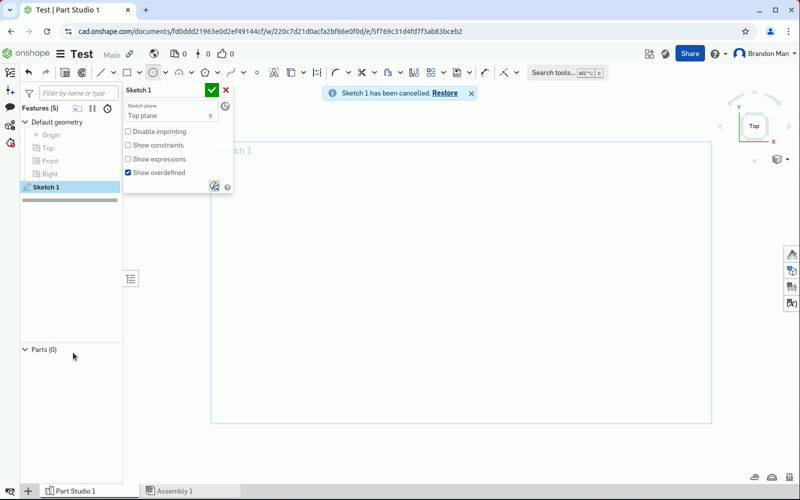
key_down(shift)
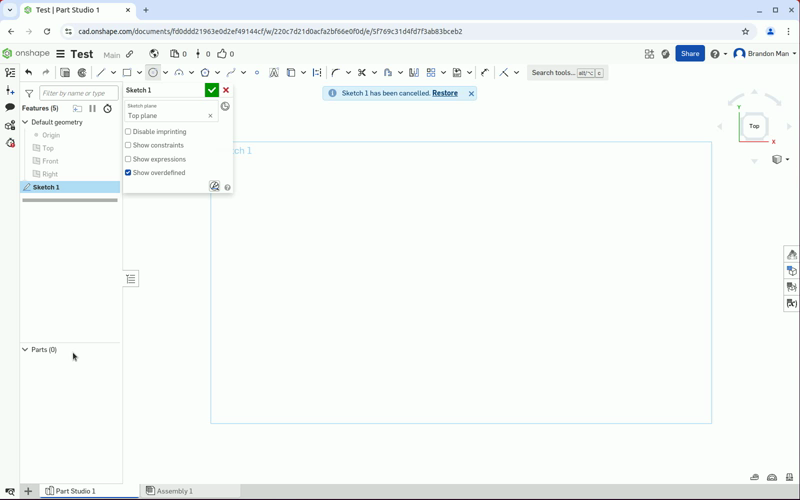
mouse_move(461, 282)
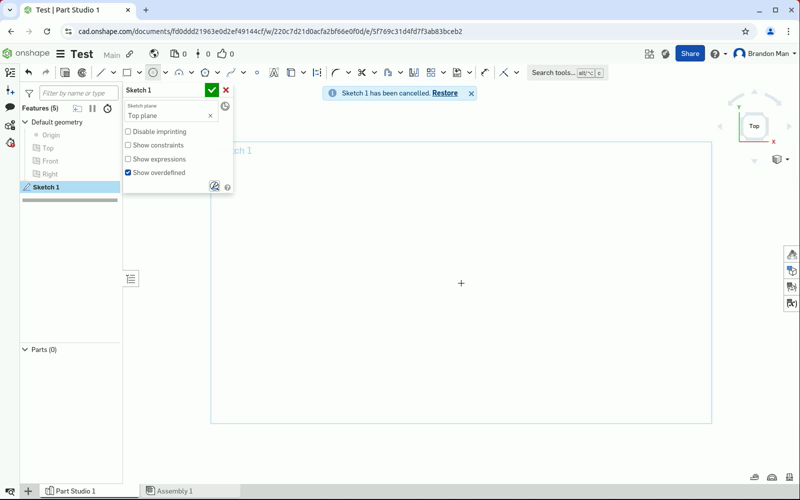
click(461, 282)
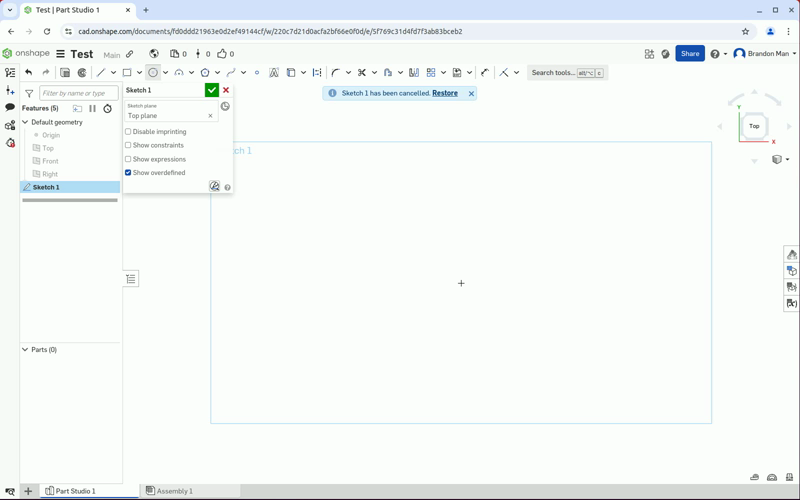
key_up(shift)
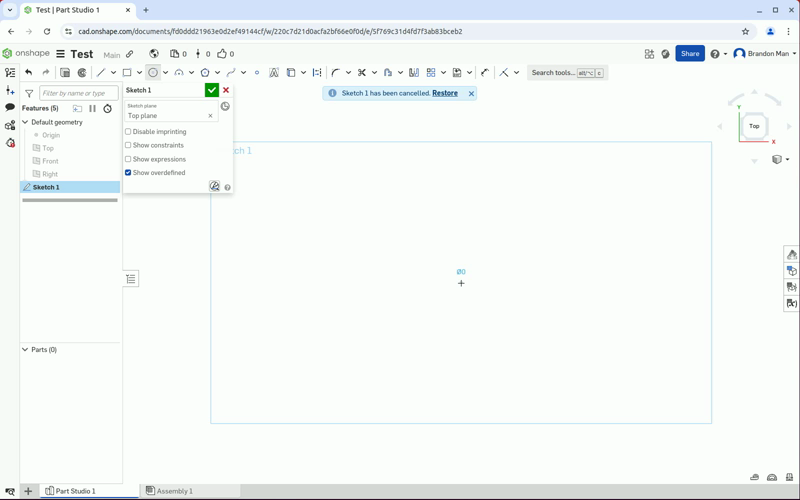
mouse_move(487, 282)
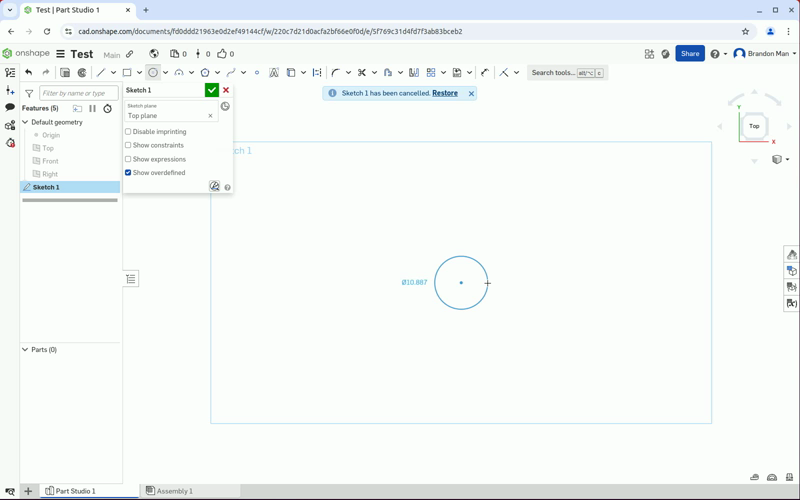
click(487, 282)
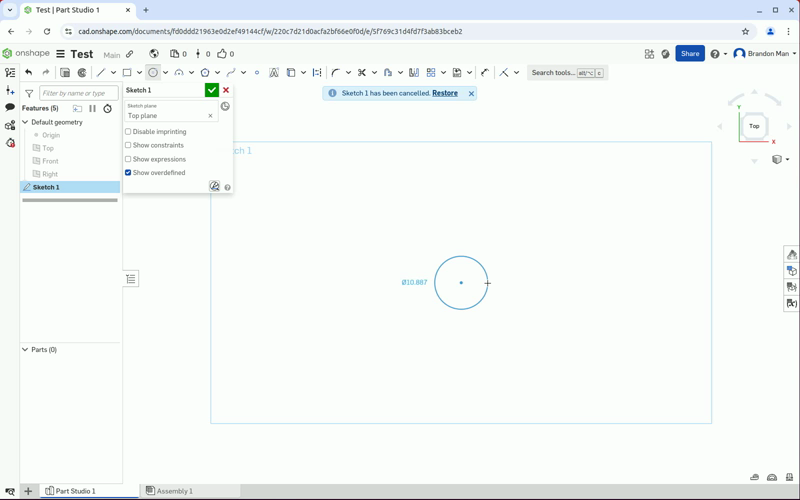
key(esc)
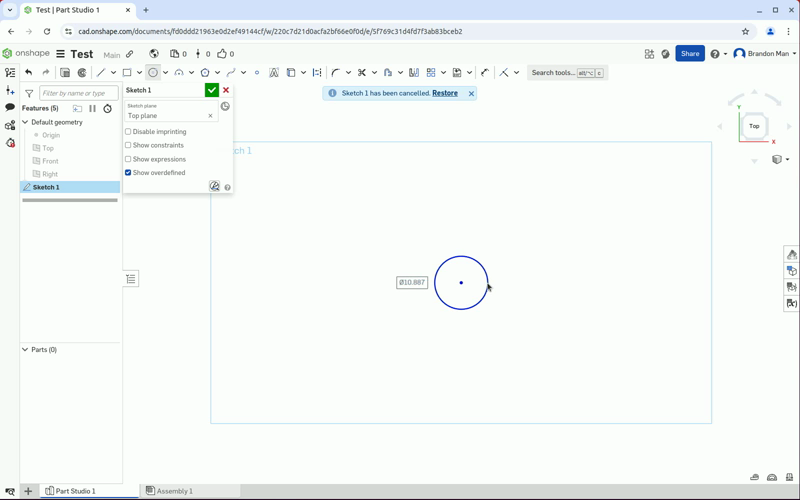
key(c)
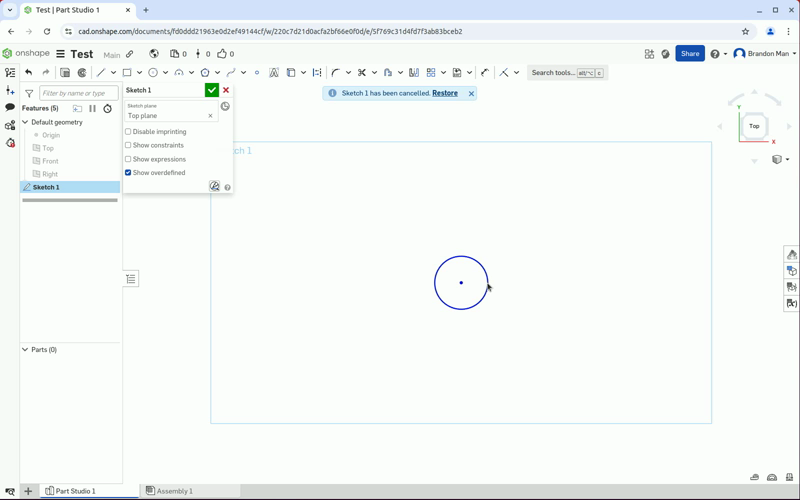
key_down(shift)
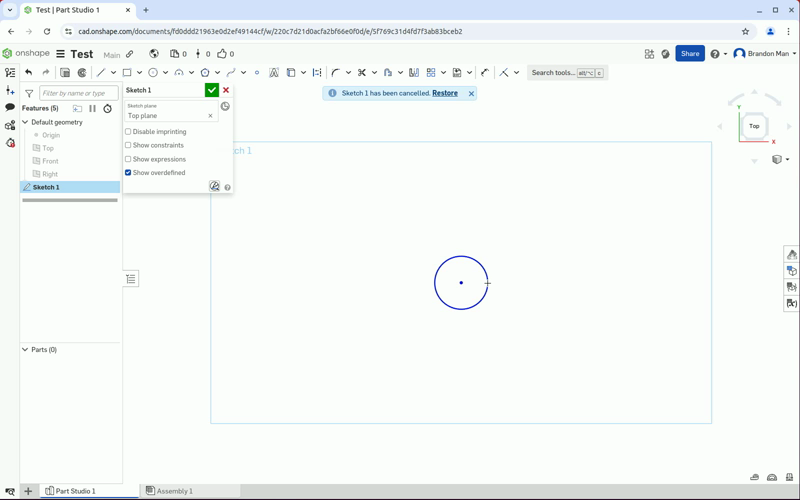
mouse_move(461, 282)
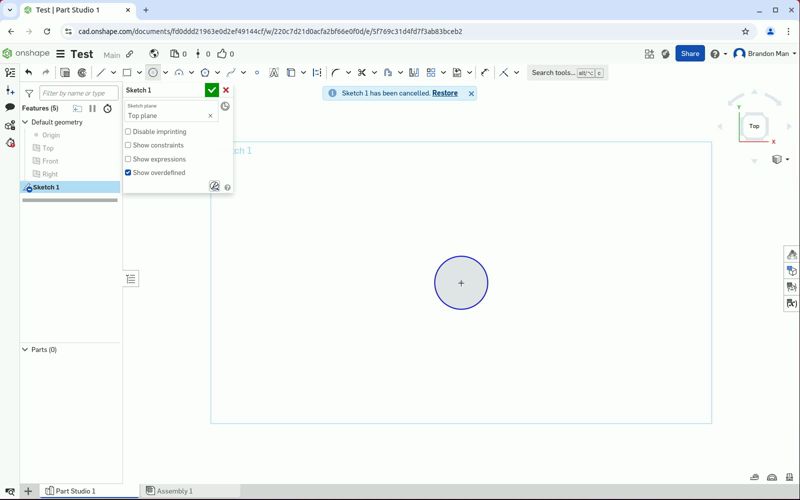
click(461, 282)
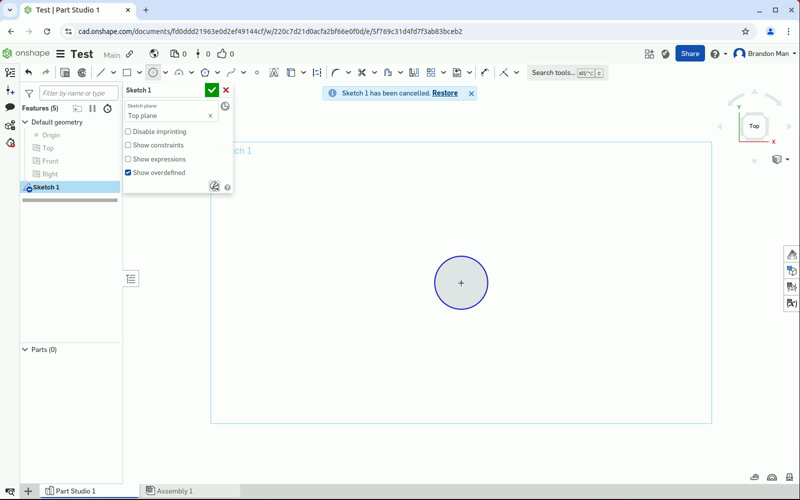
key_up(shift)
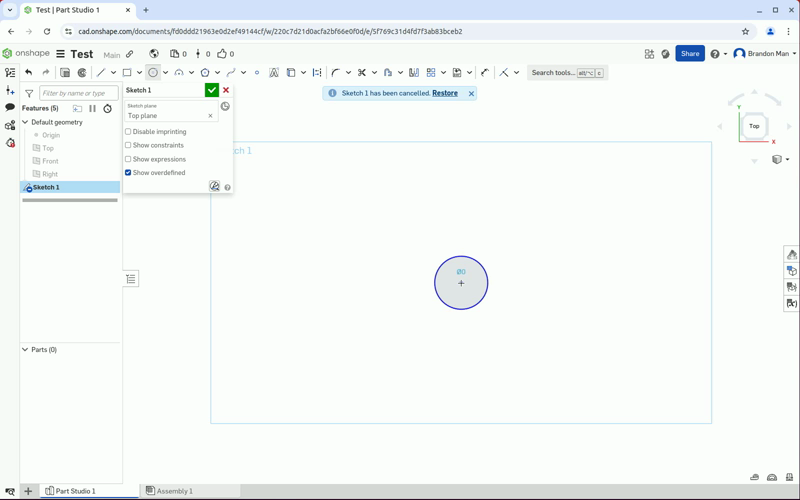
mouse_move(485, 282)
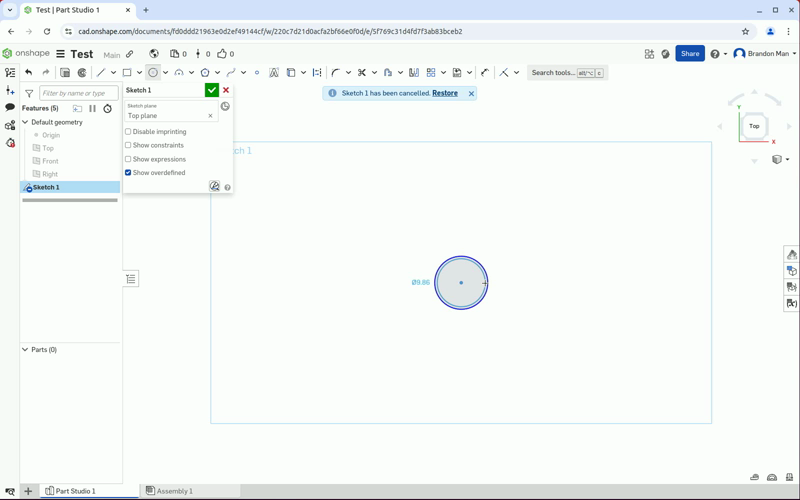
scroll(6)
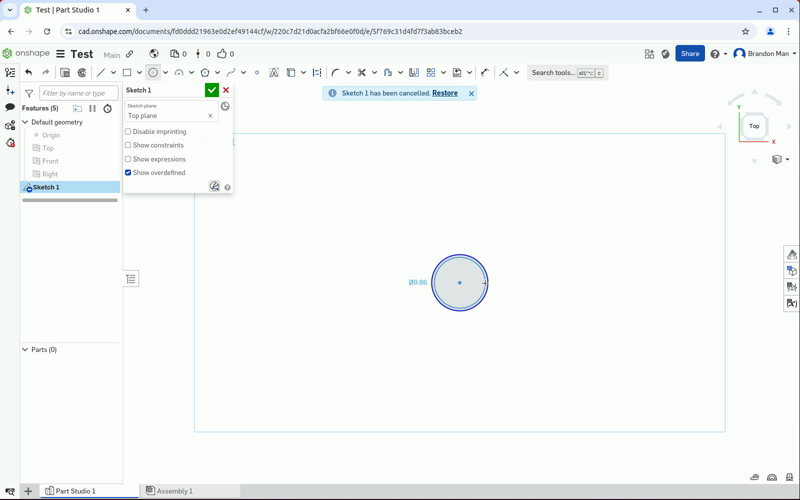
scroll(6)
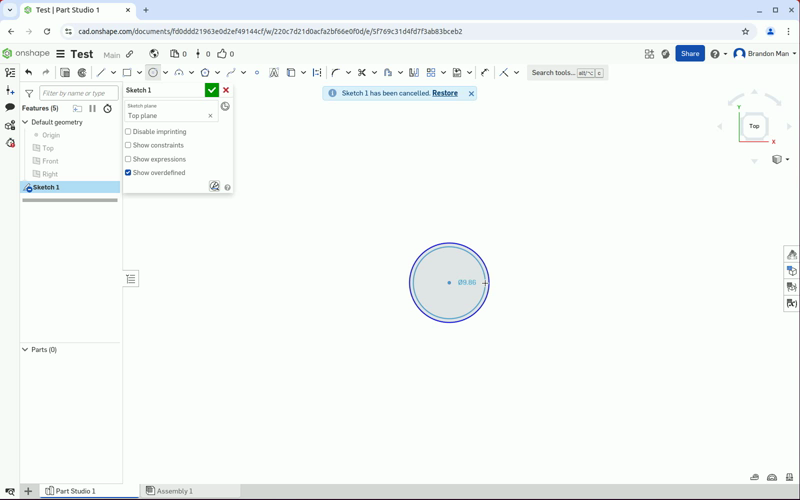
scroll(6)
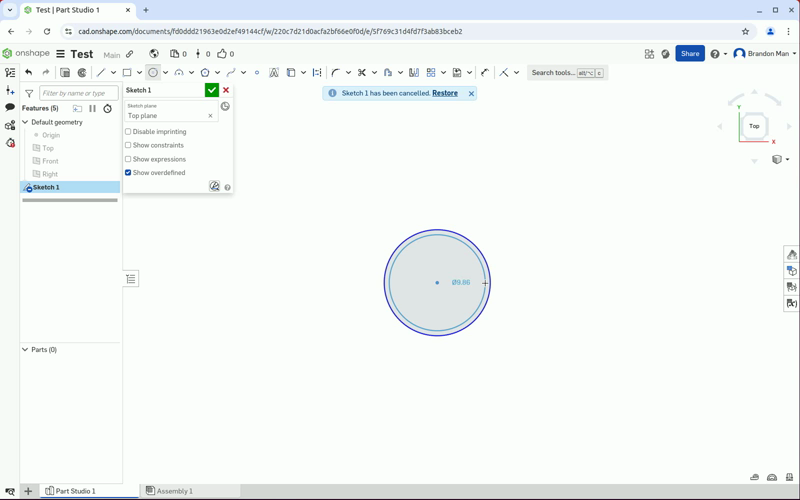
scroll(6)
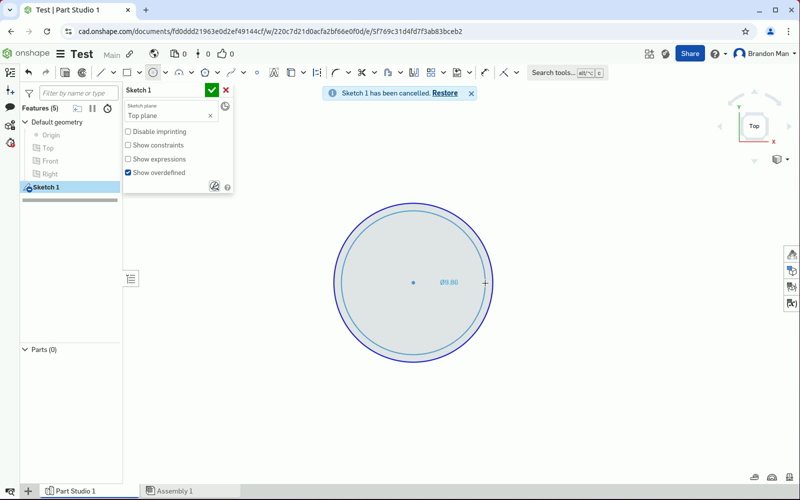
scroll(6)
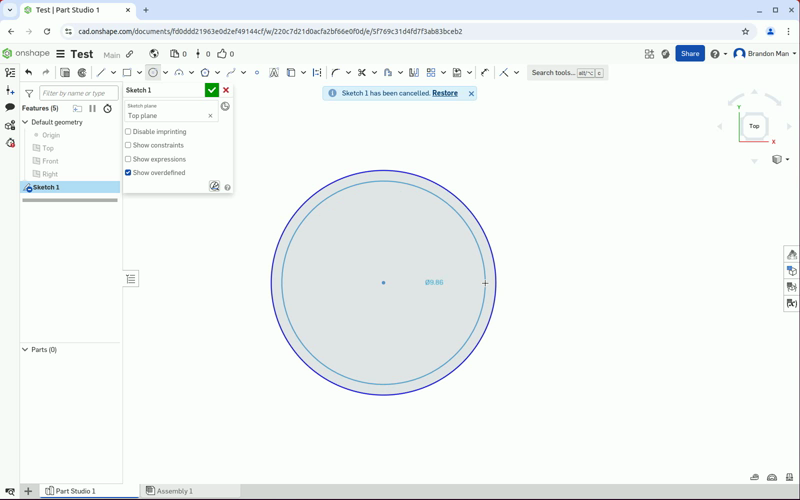
scroll(6)
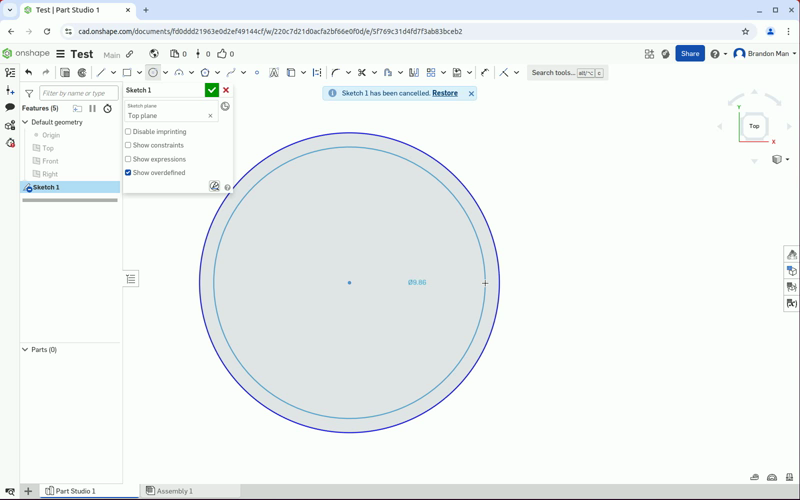
scroll(6)
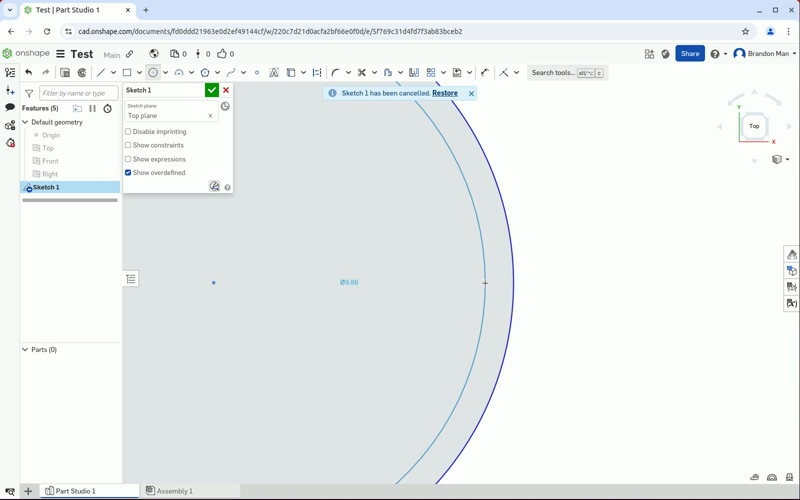
click(485, 282)
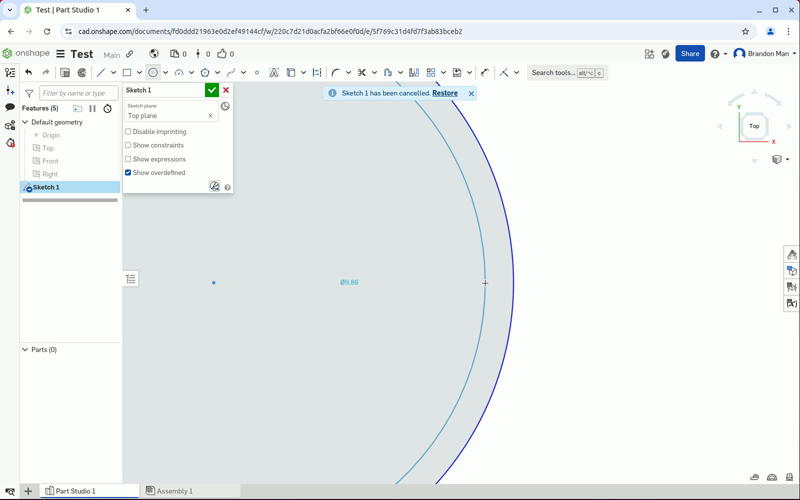
scroll(-6)
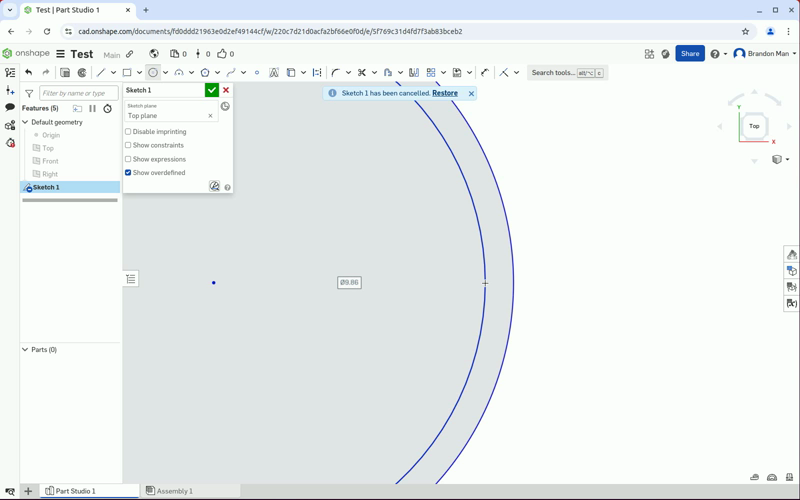
scroll(-6)
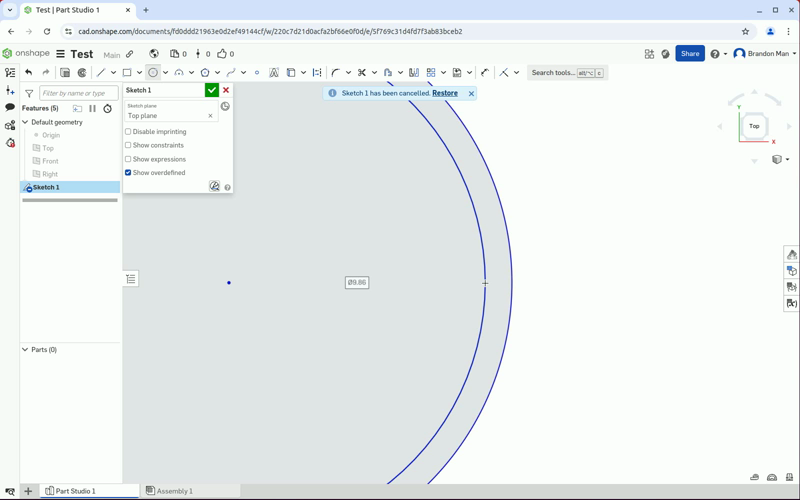
scroll(-6)
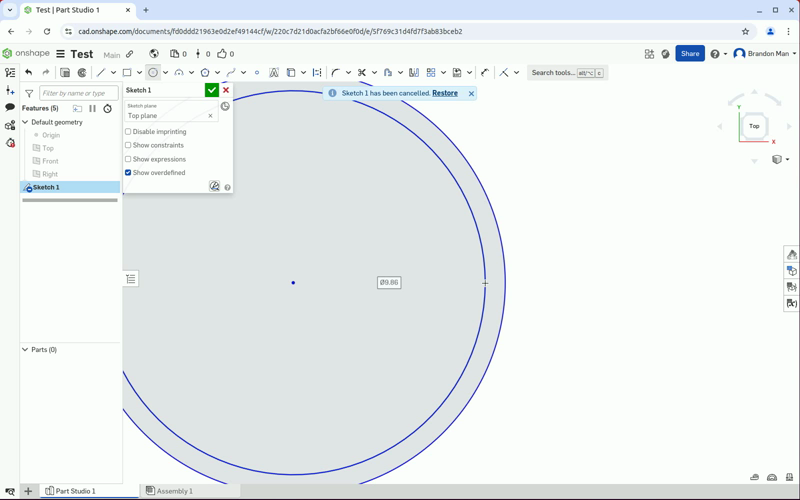
scroll(-6)
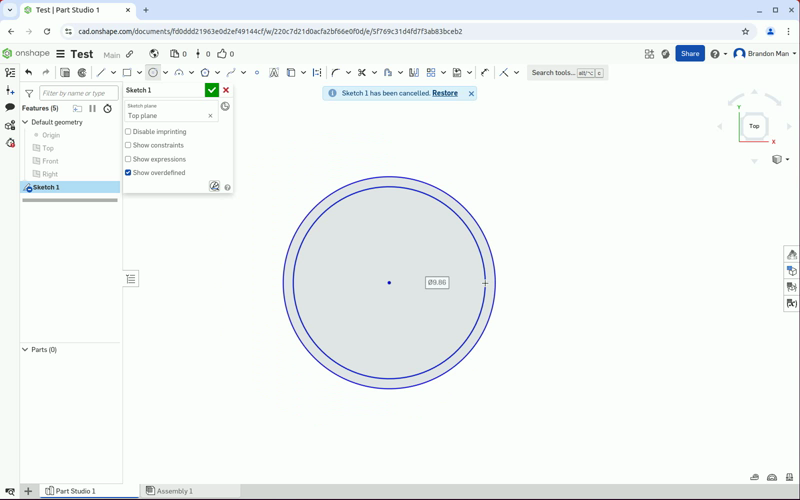
scroll(-6)
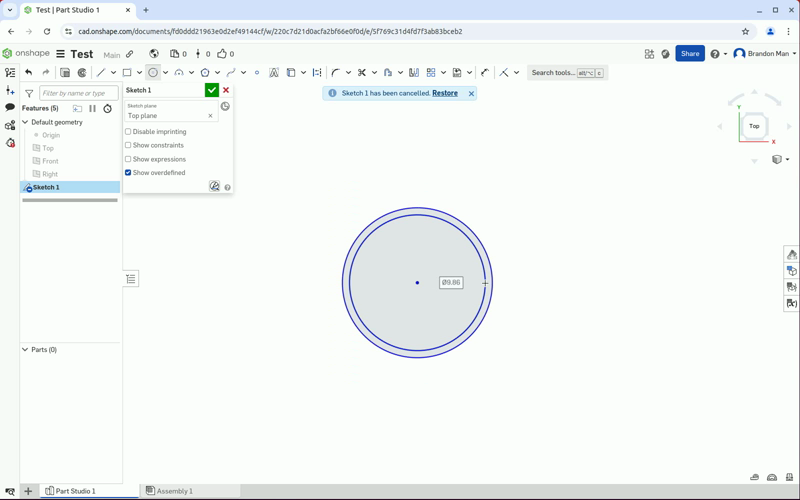
scroll(-6)
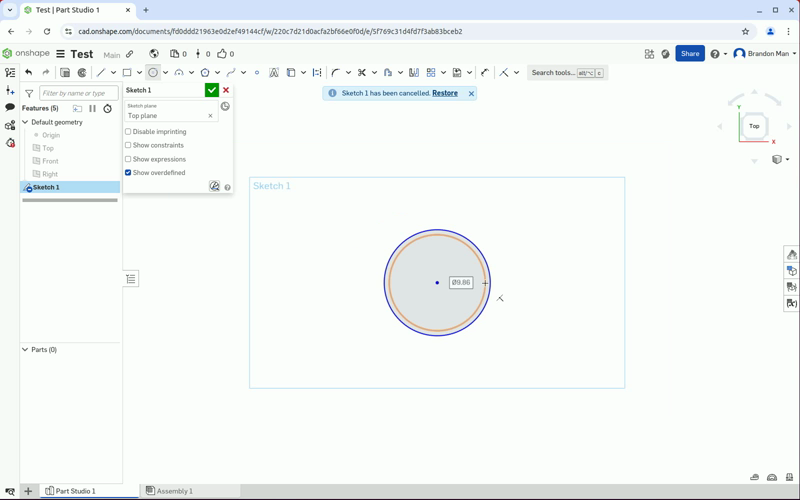
scroll(-6)
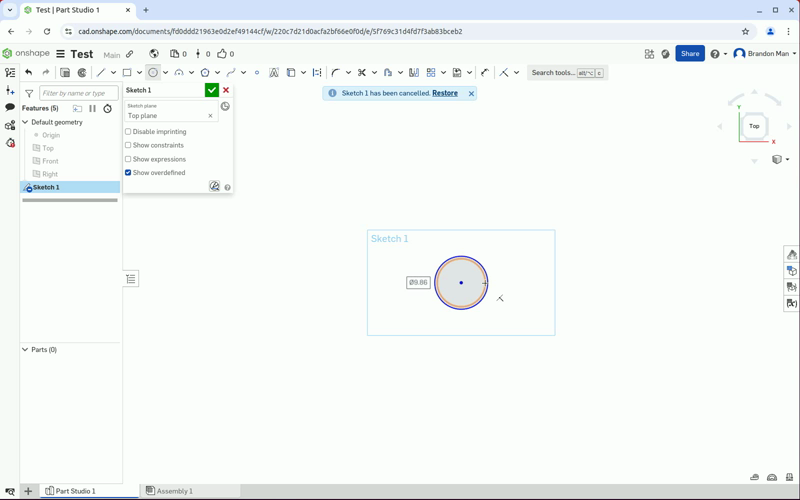
key(esc)
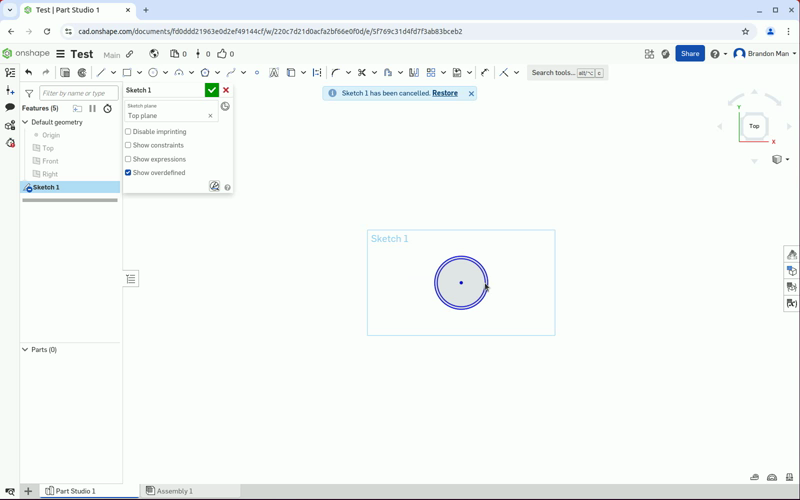
mouse_move(451, 306)
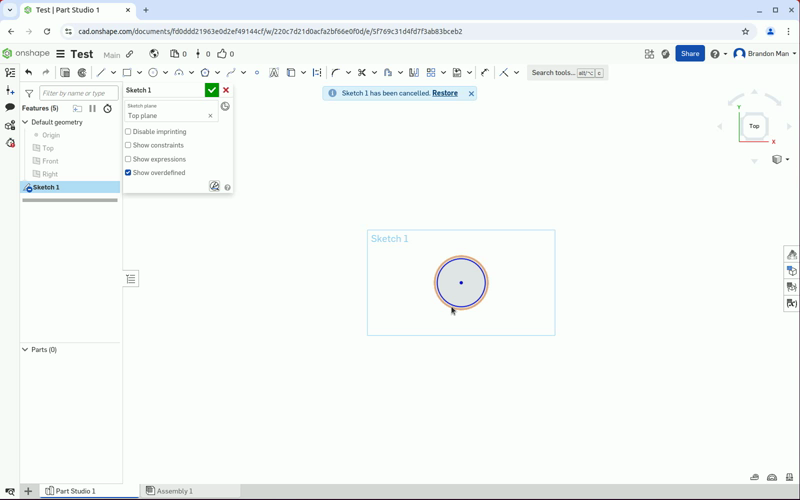
scroll(6)
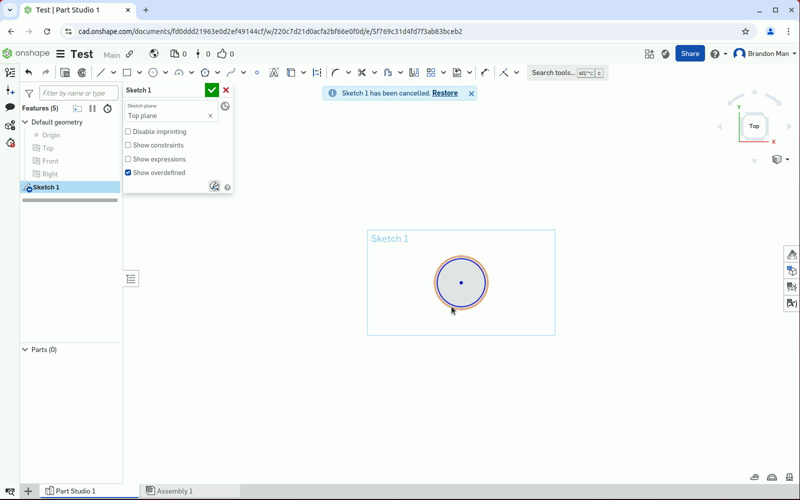
scroll(6)
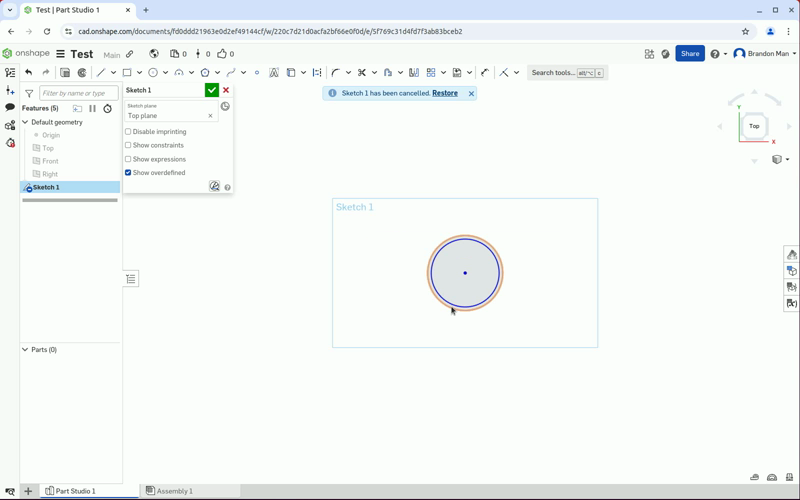
scroll(6)
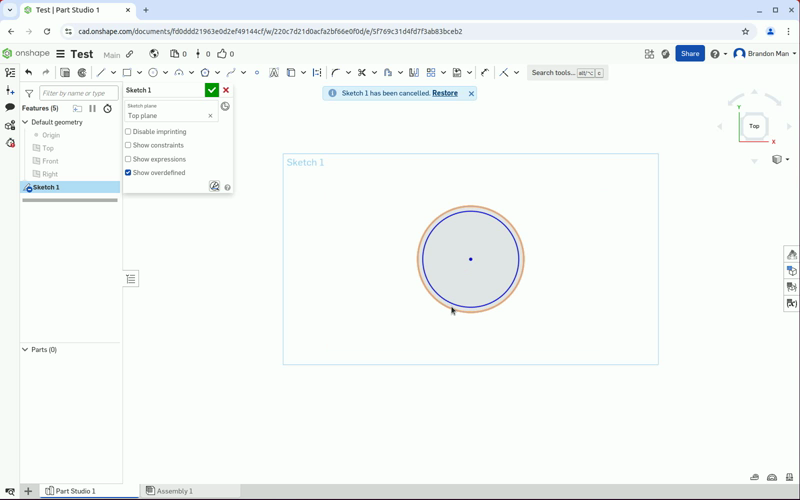
scroll(6)
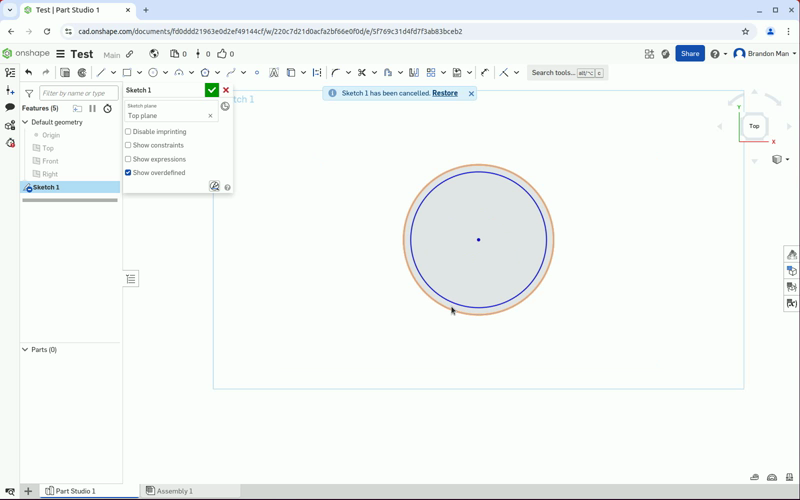
scroll(6)
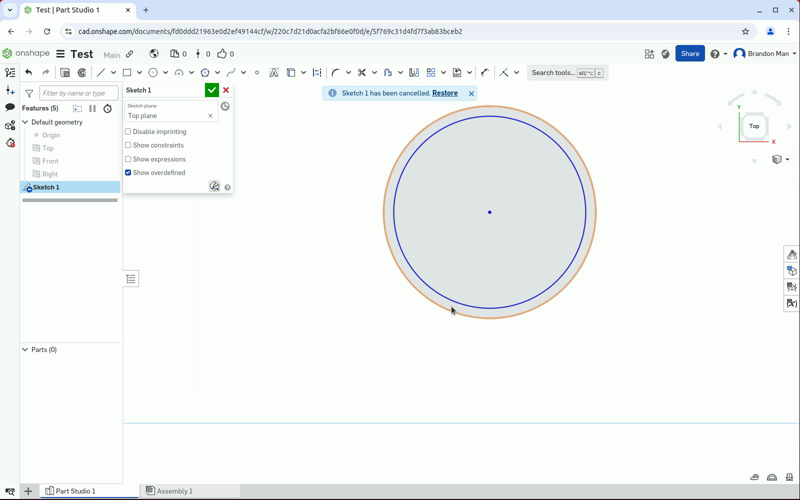
scroll(6)
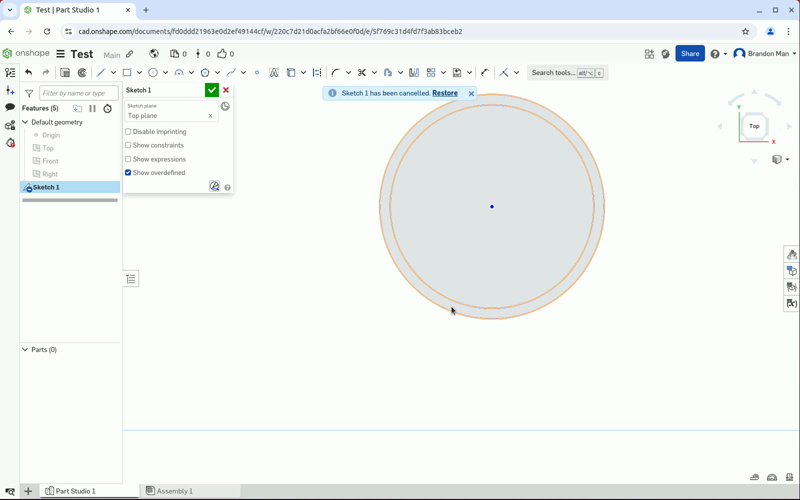
scroll(6)
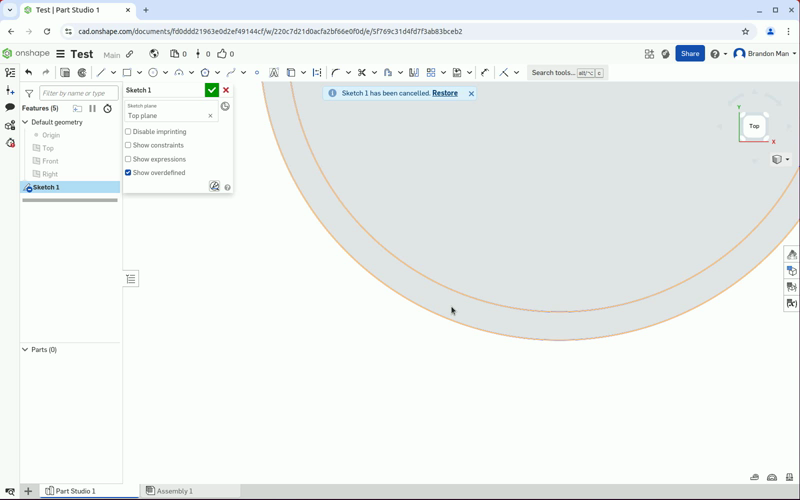
click(451, 306)
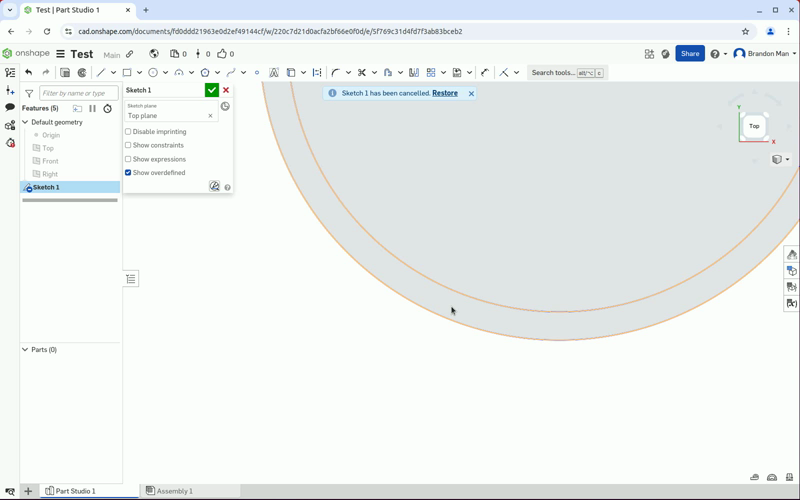
scroll(-6)
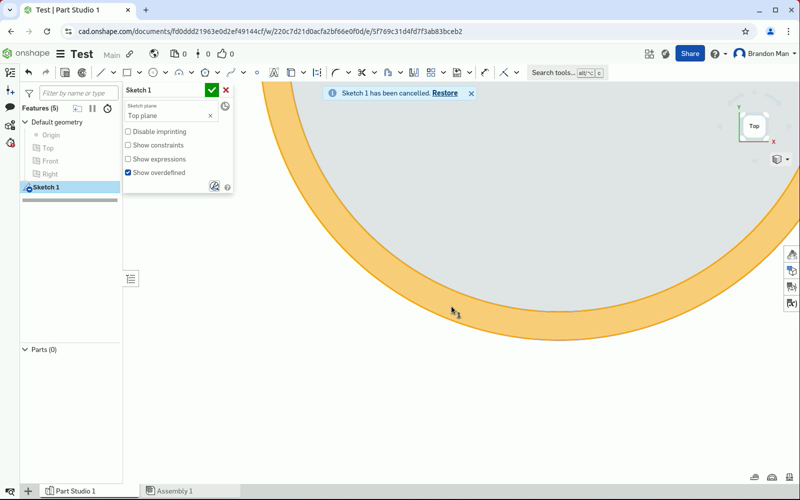
scroll(-6)
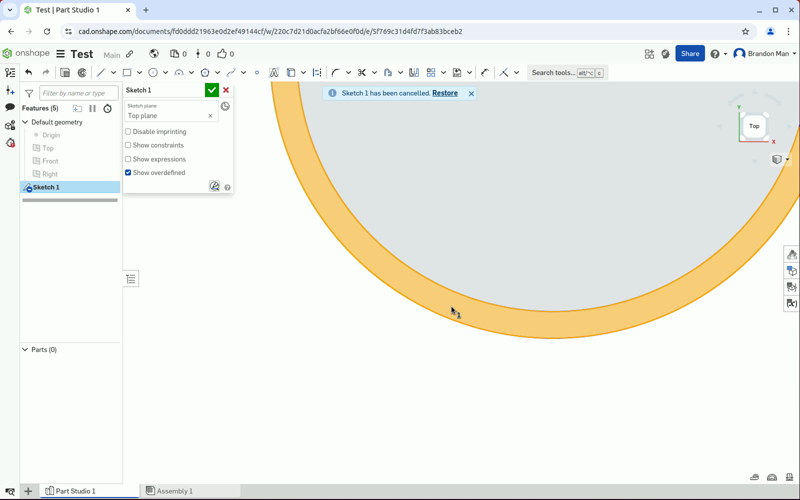
scroll(-6)
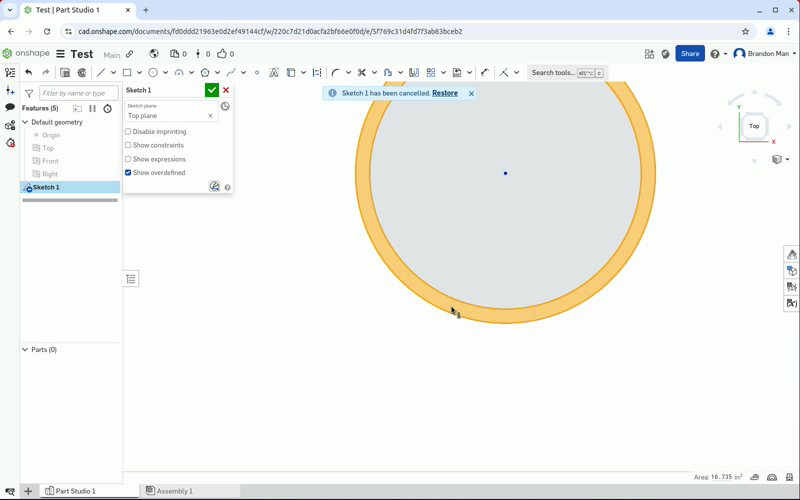
scroll(-6)
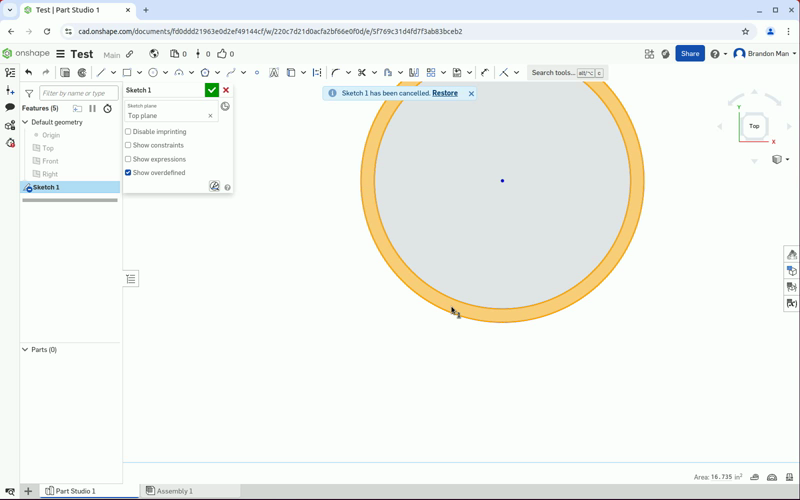
scroll(-6)
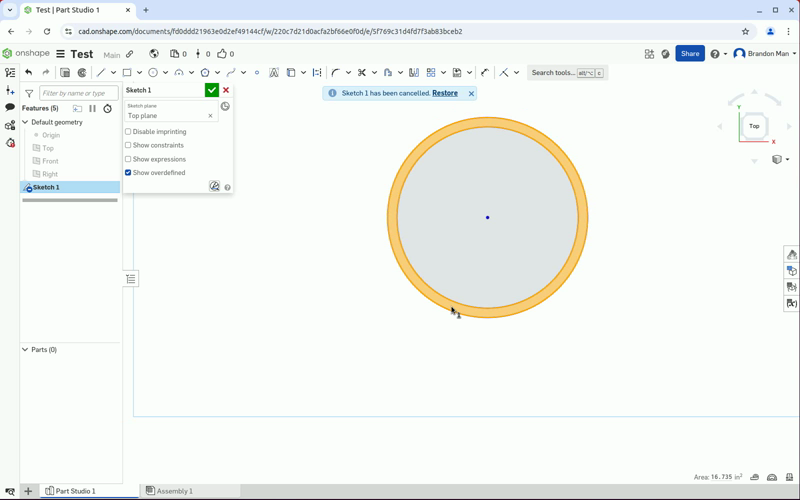
scroll(-6)
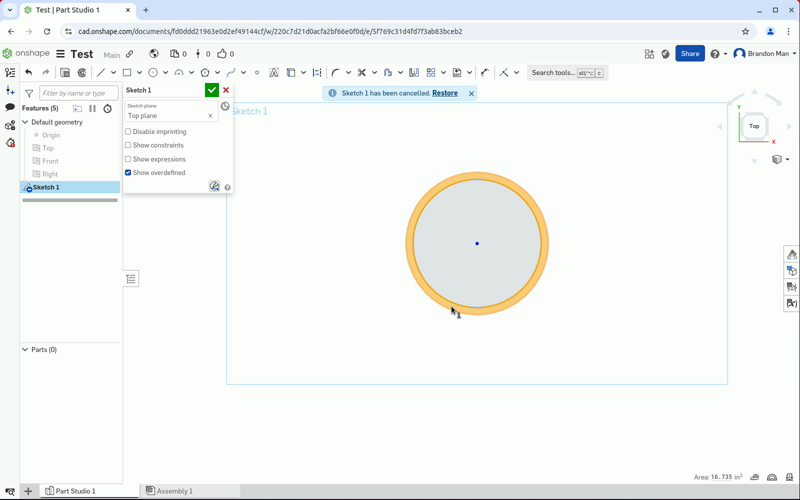
scroll(-6)
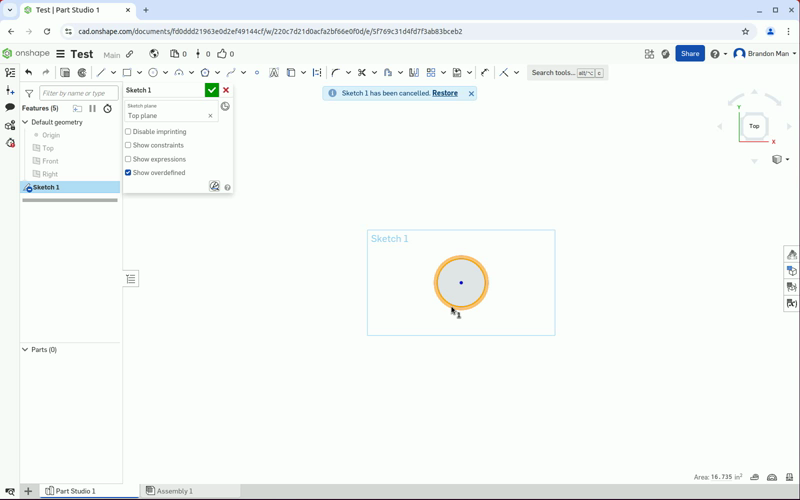
mouse_move(73, 352)
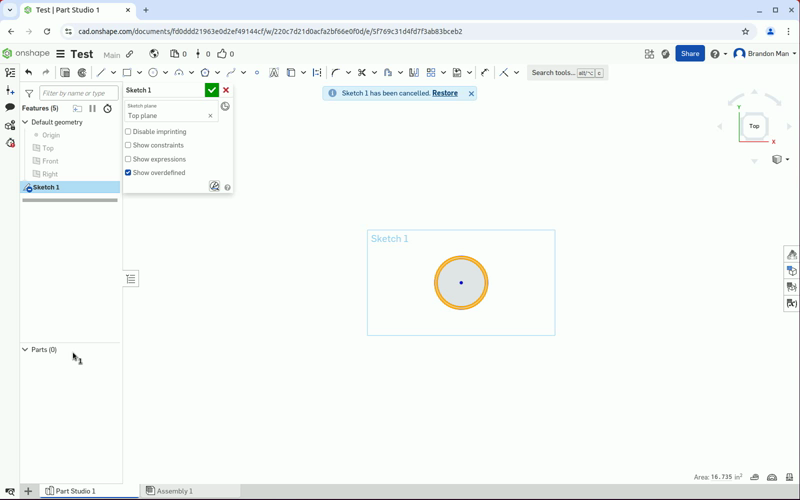
key(shift+y)
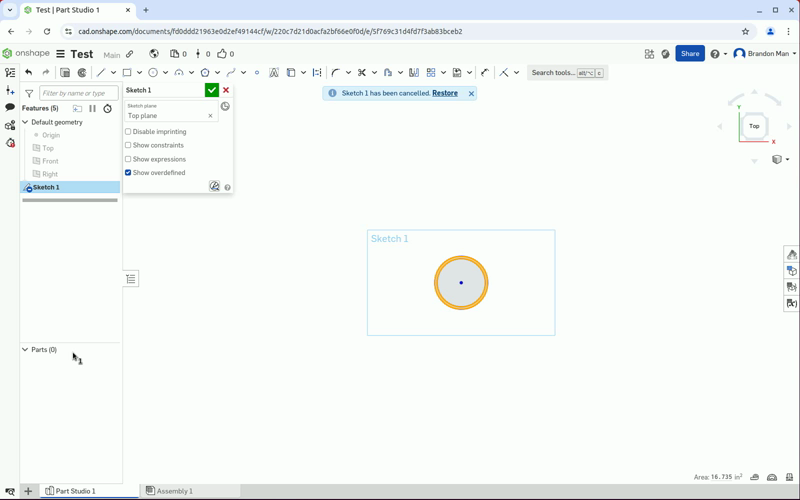
key(shift+e)
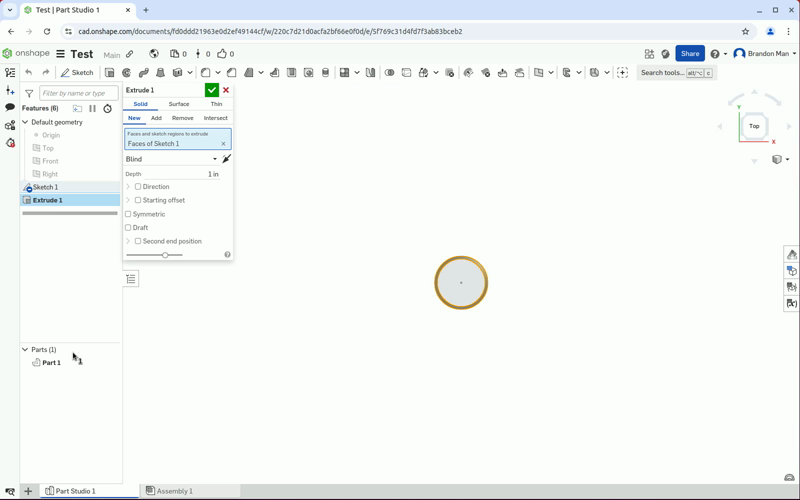
mouse_move(143, 106)
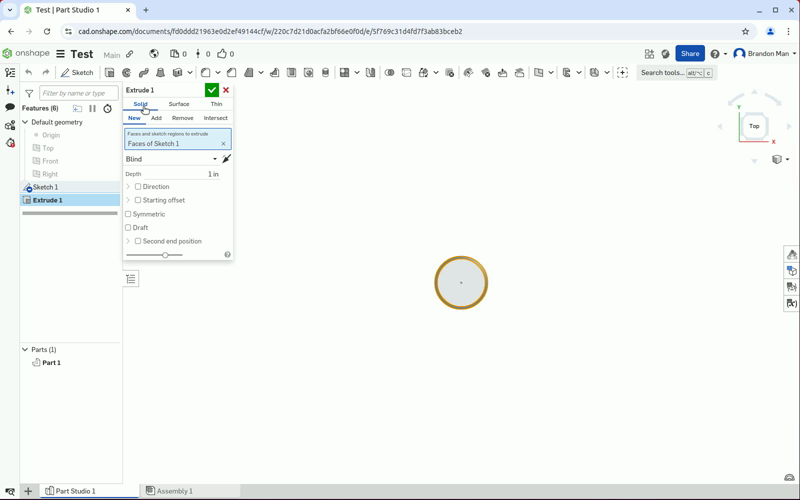
click(143, 106)
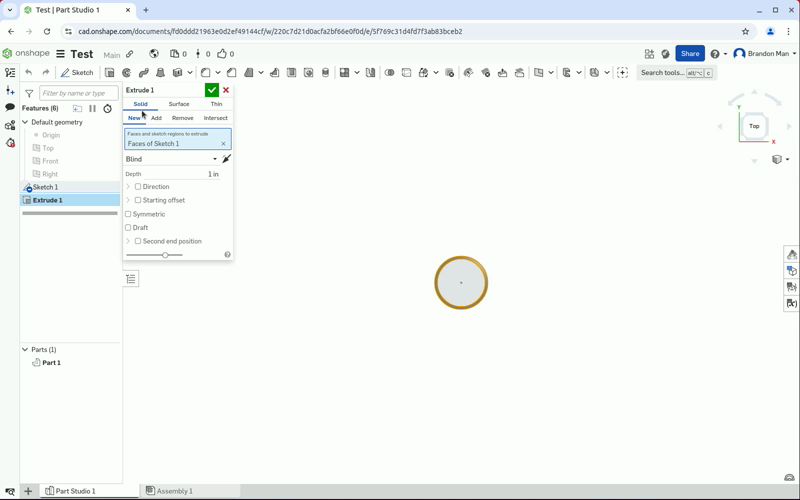
mouse_move(137, 120)
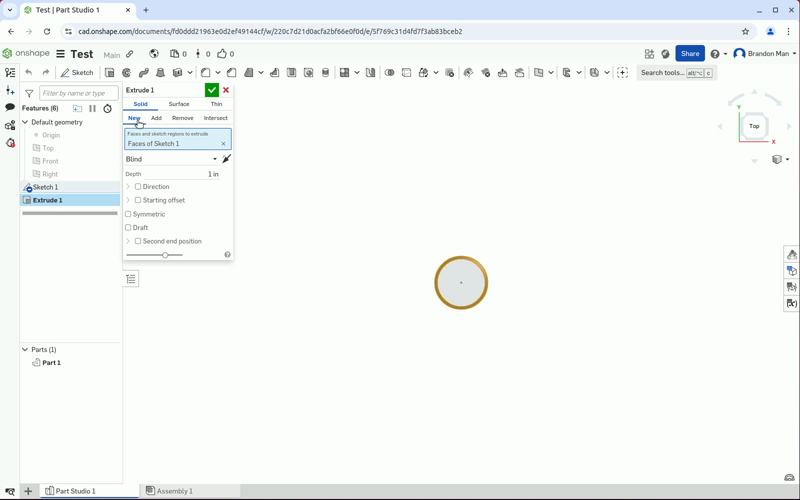
click(137, 120)
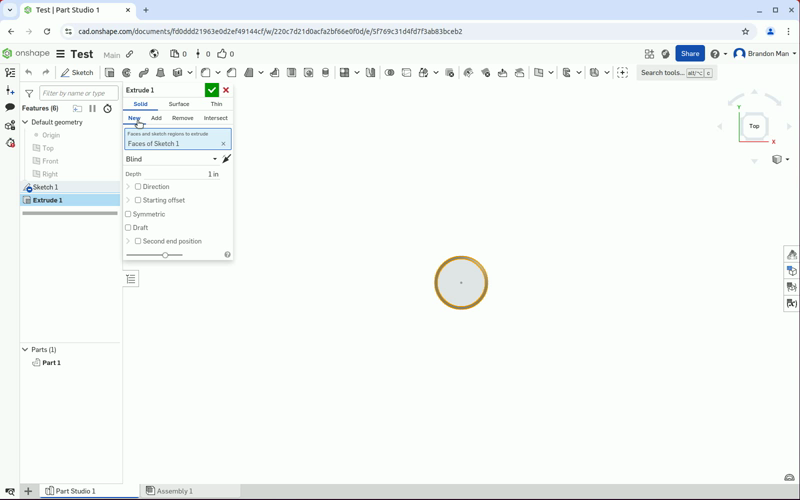
key(tab, 4)
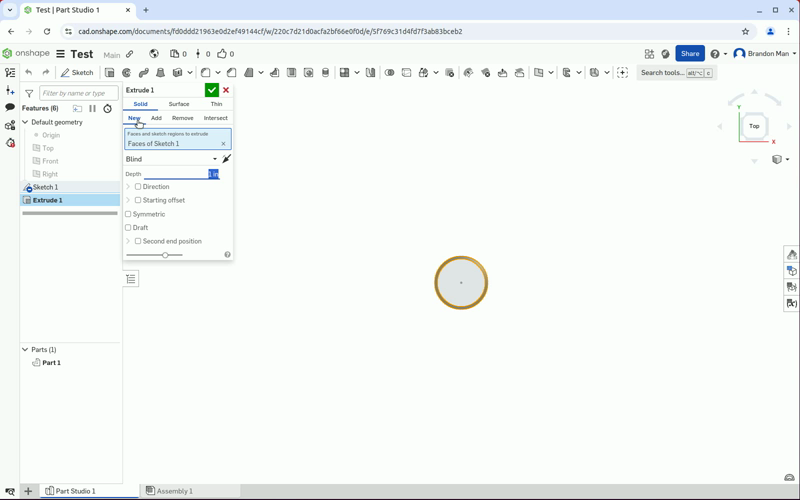
text(5.055)
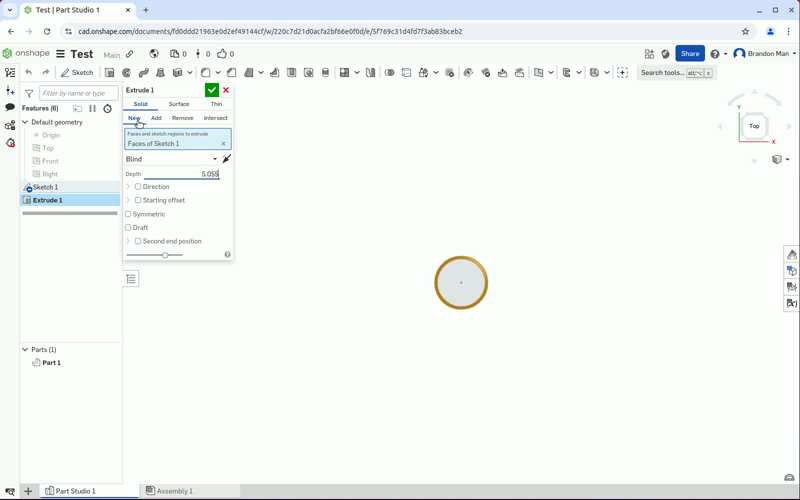
key(enter)
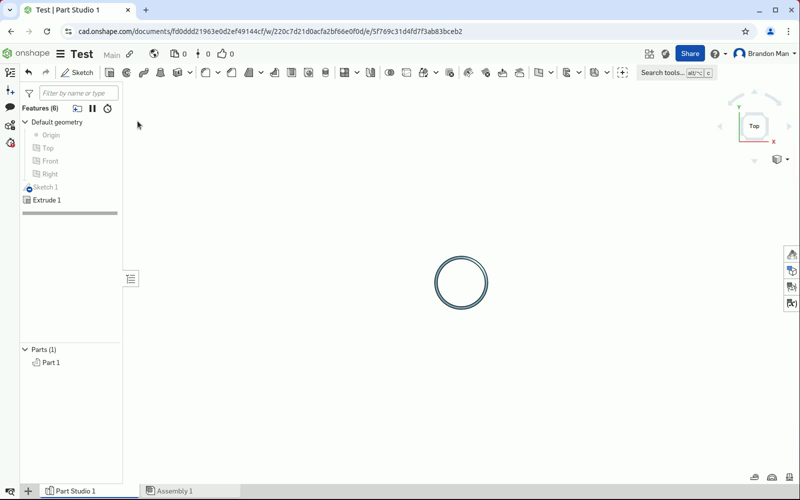
key(shift+h)
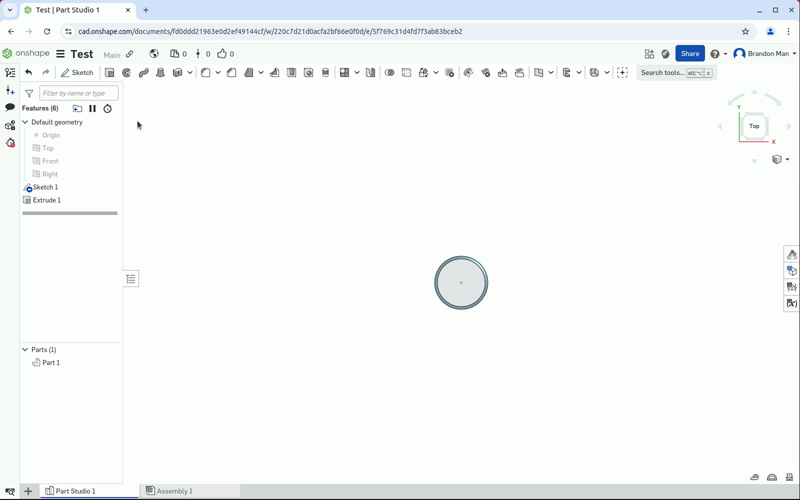
key(shift+h)
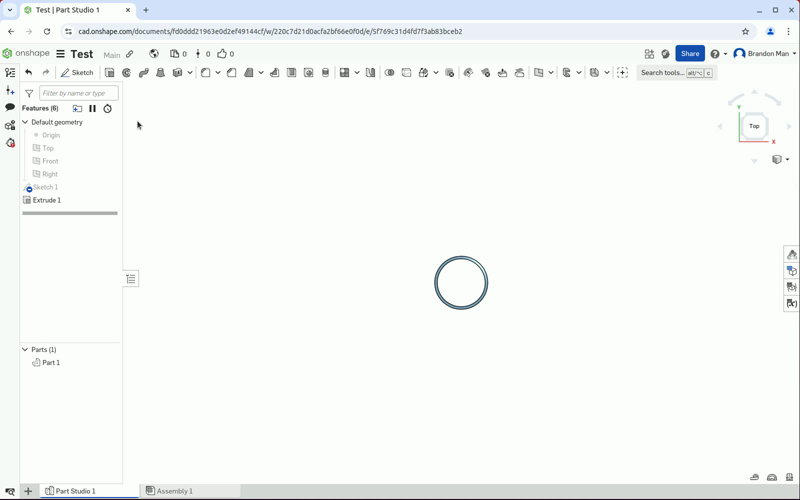
mouse_move(73, 189)
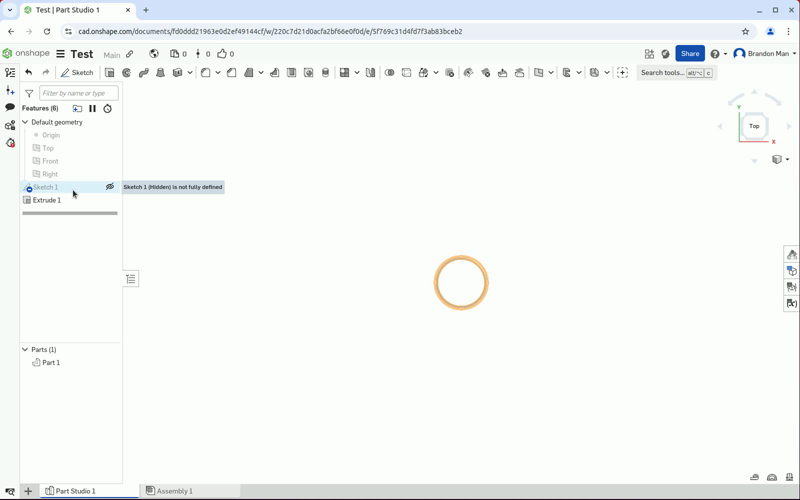
click(73, 189)
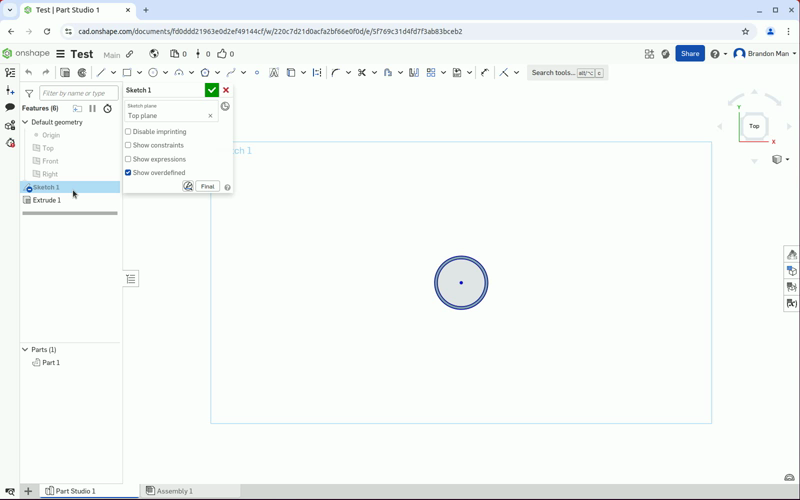
mouse_move(229, 92)
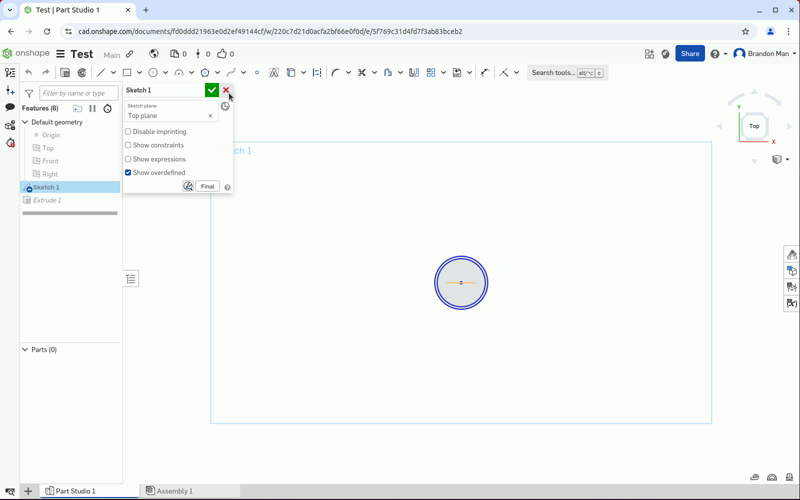
click(229, 92)
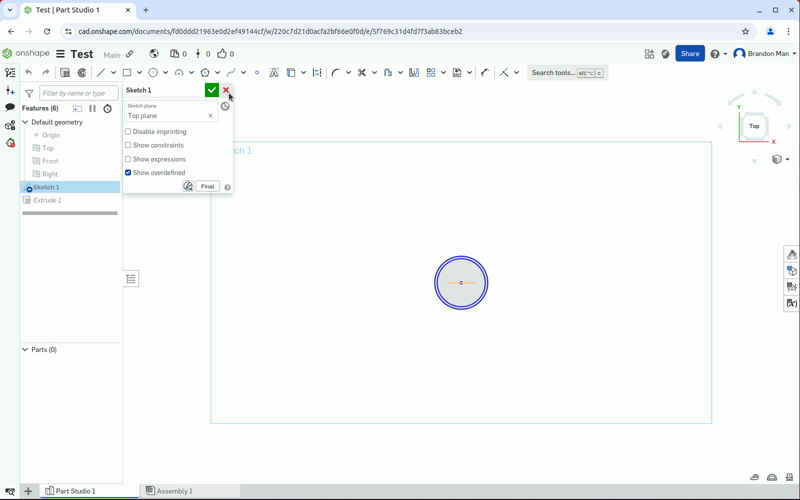
key(shift+s)
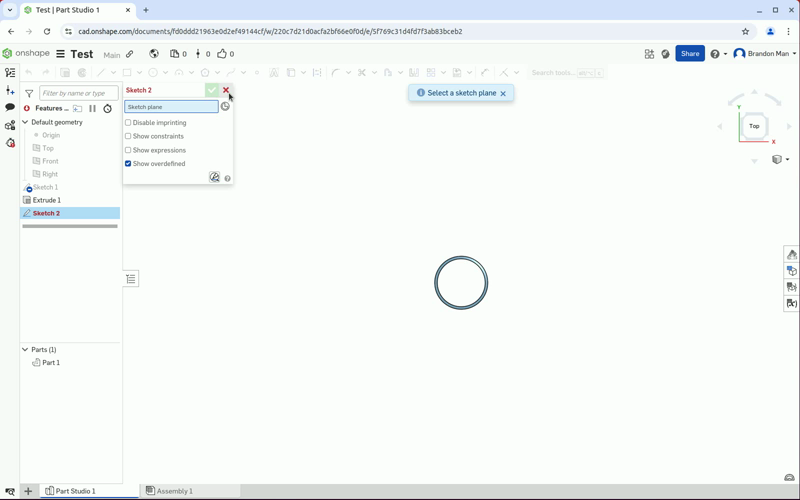
mouse_move(73, 150)
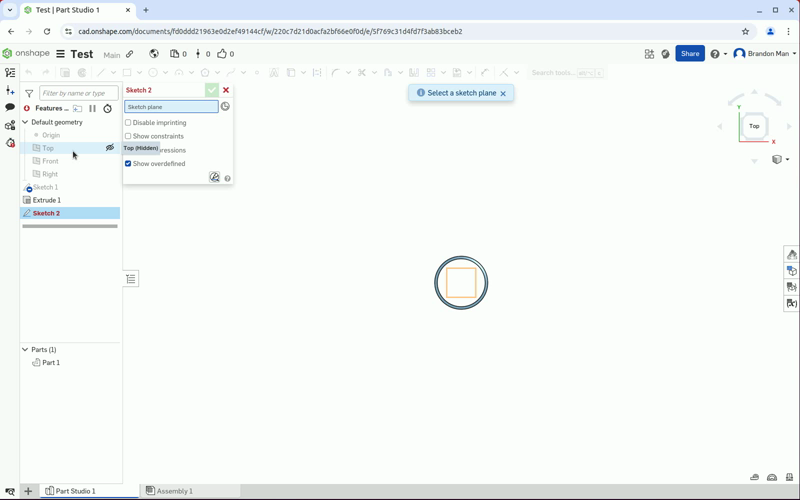
click(73, 150)
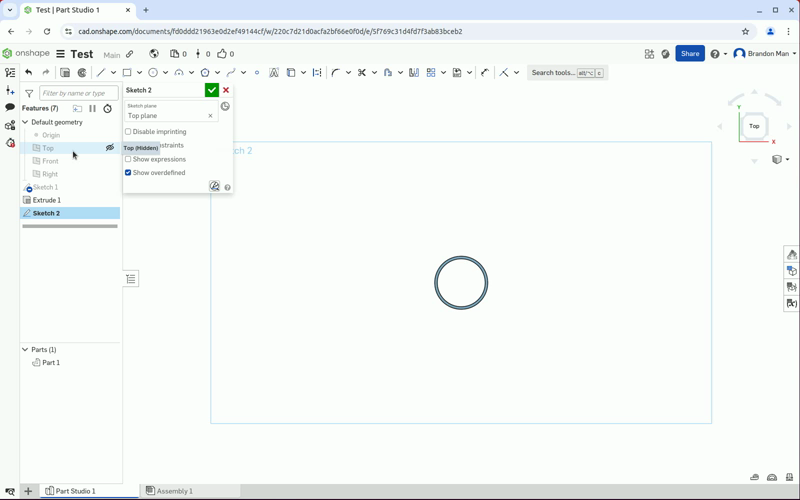
mouse_move(73, 352)
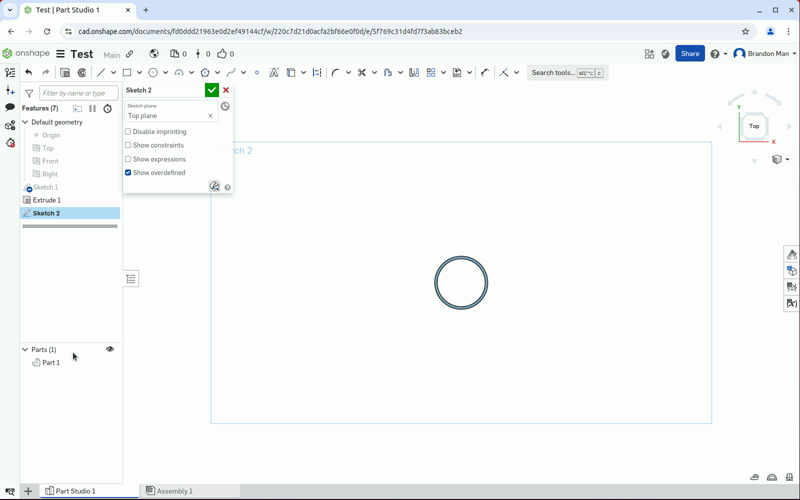
key(y)
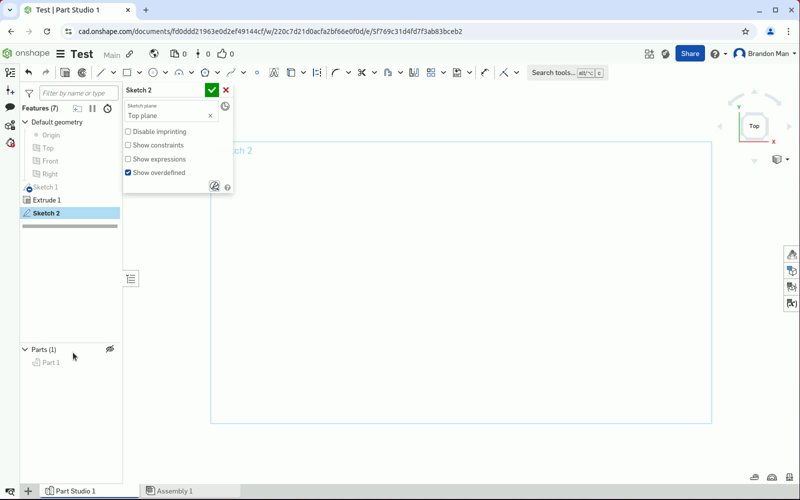
key(c)
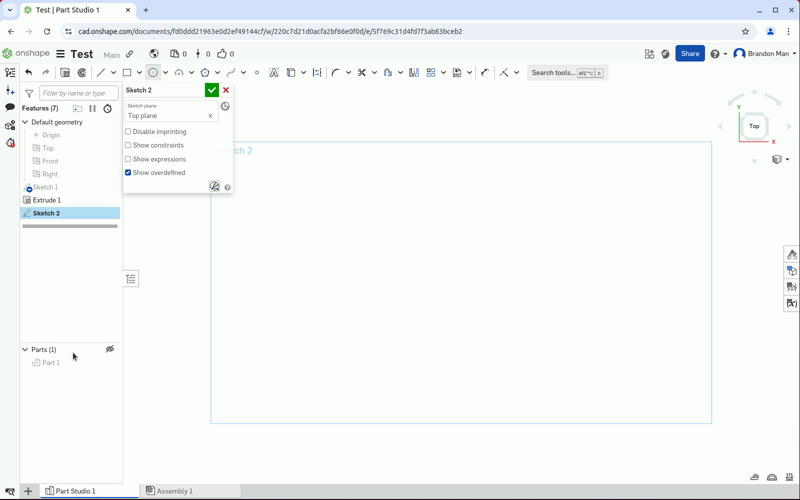
key_down(shift)
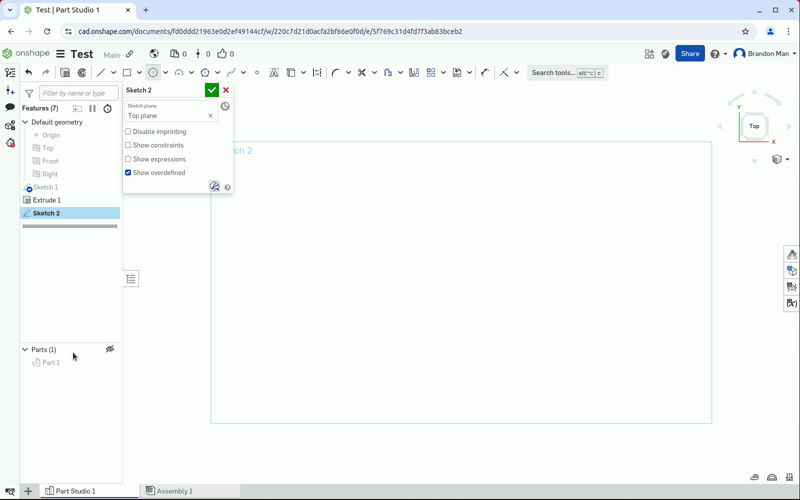
mouse_move(371, 282)
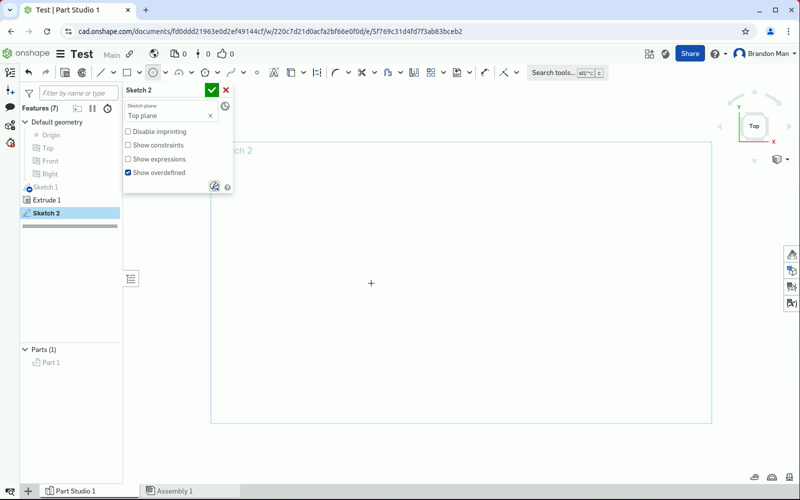
click(371, 282)
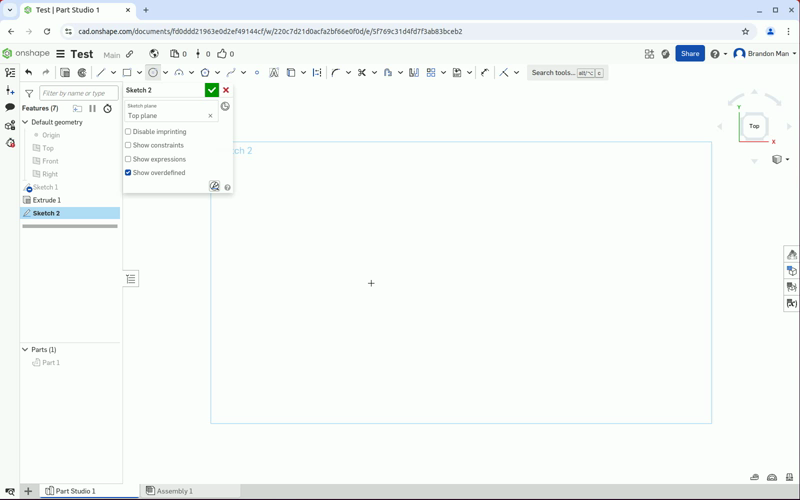
key_up(shift)
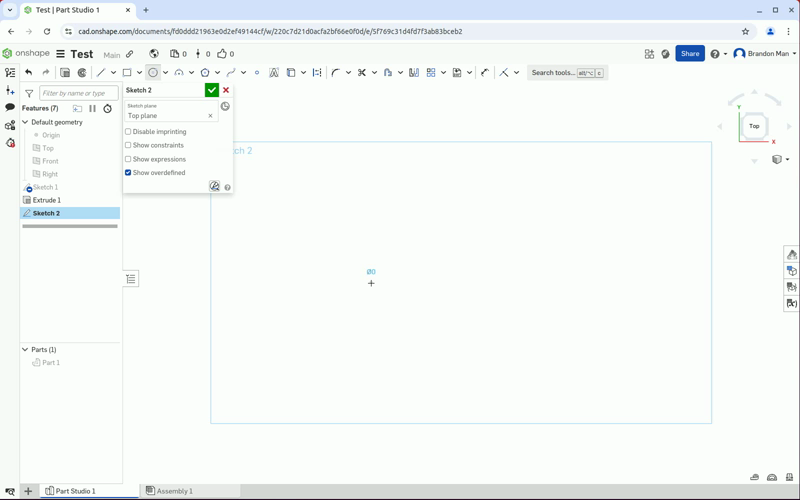
mouse_move(393, 282)
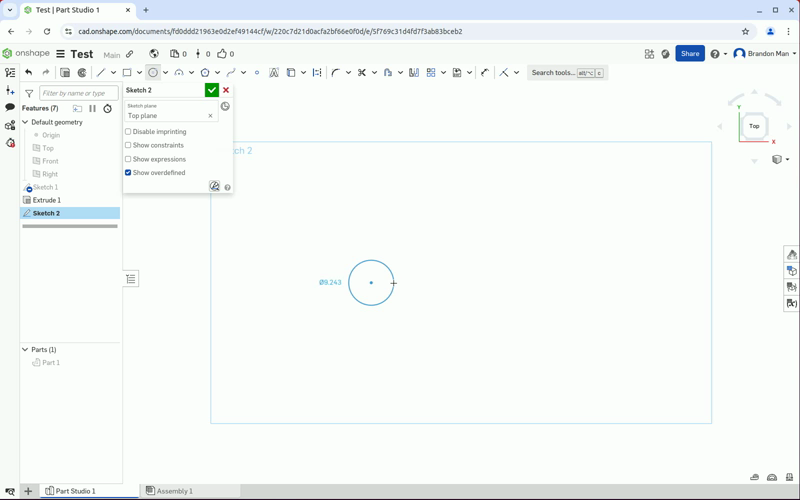
click(393, 282)
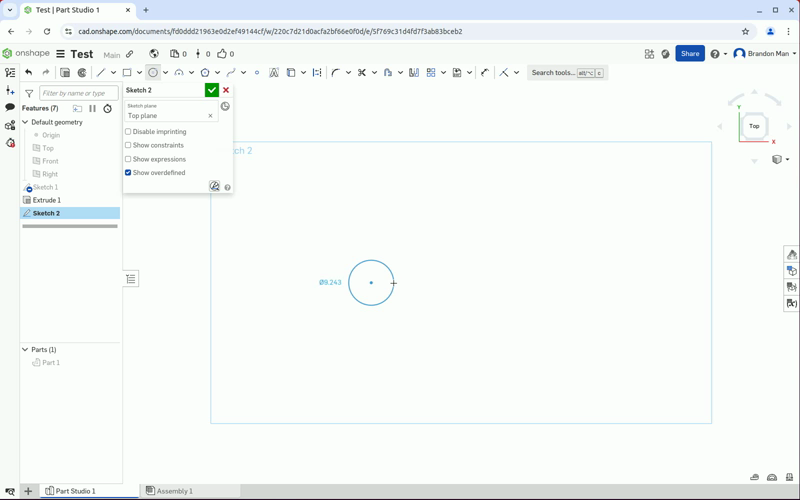
key(esc)
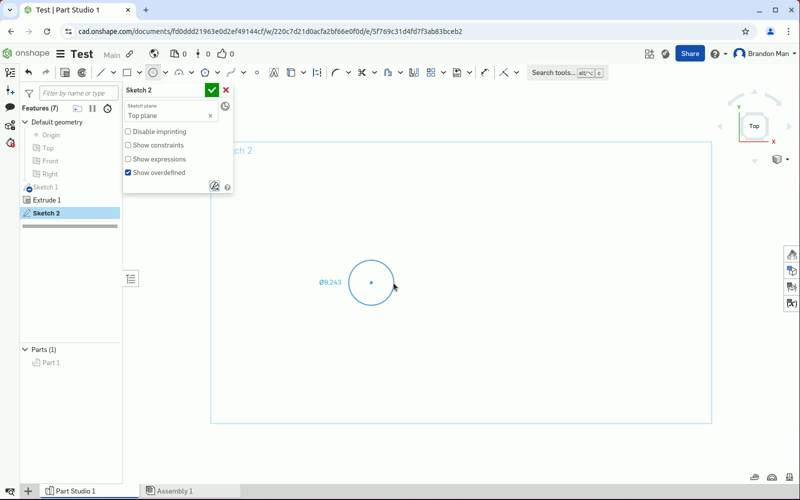
key(c)
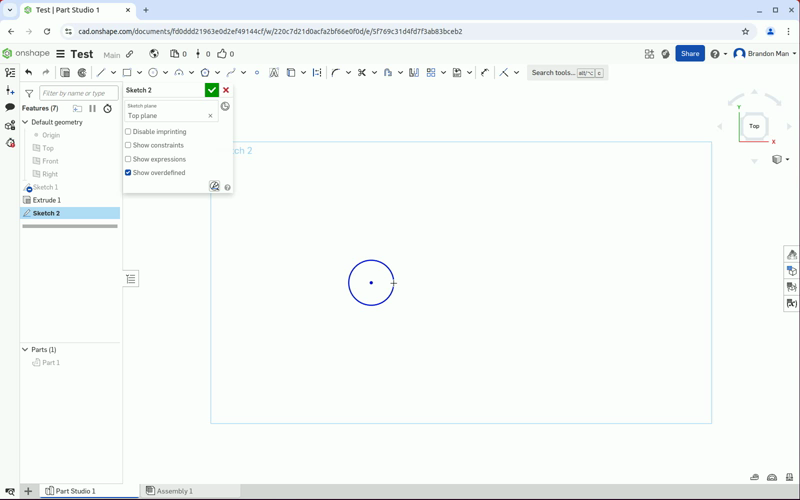
key_down(shift)
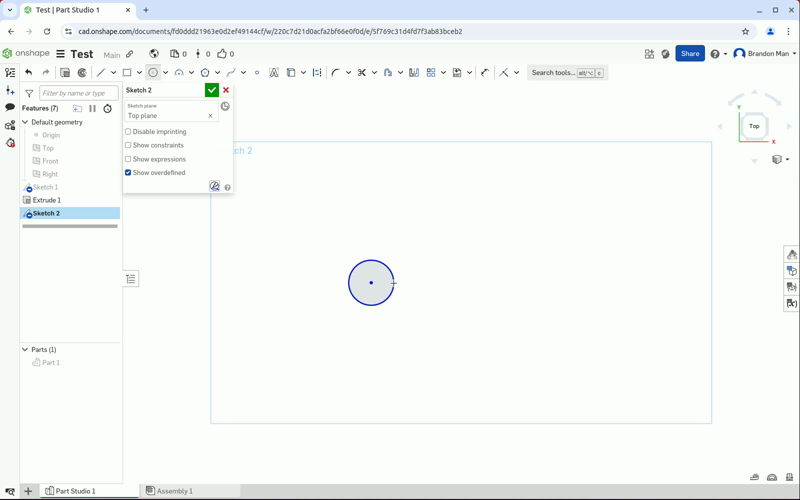
mouse_move(371, 282)
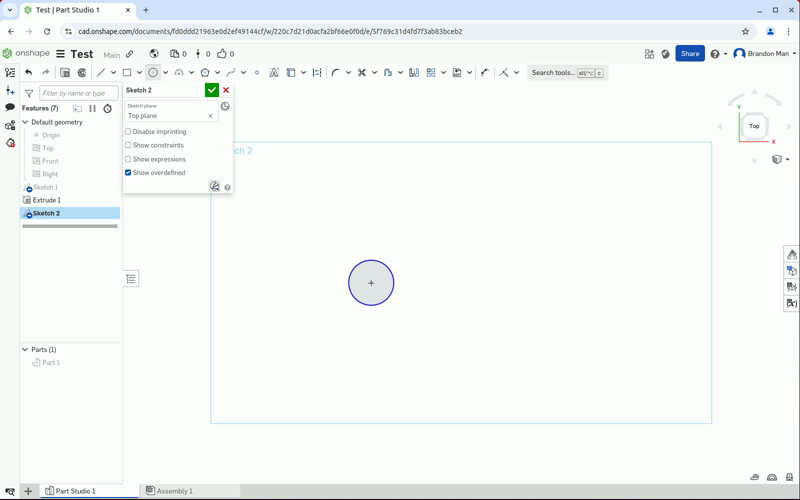
click(371, 282)
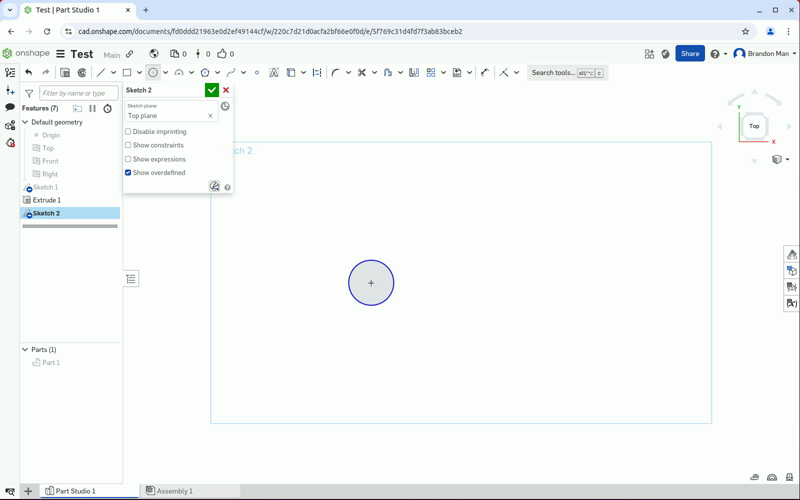
key_up(shift)
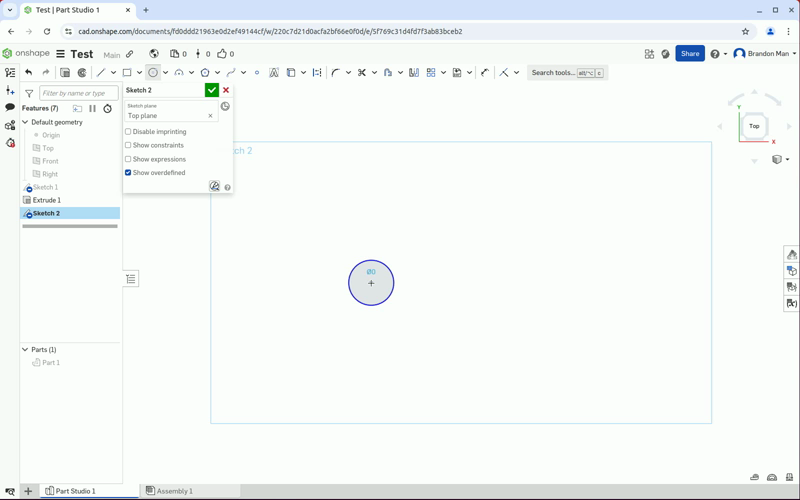
mouse_move(391, 282)
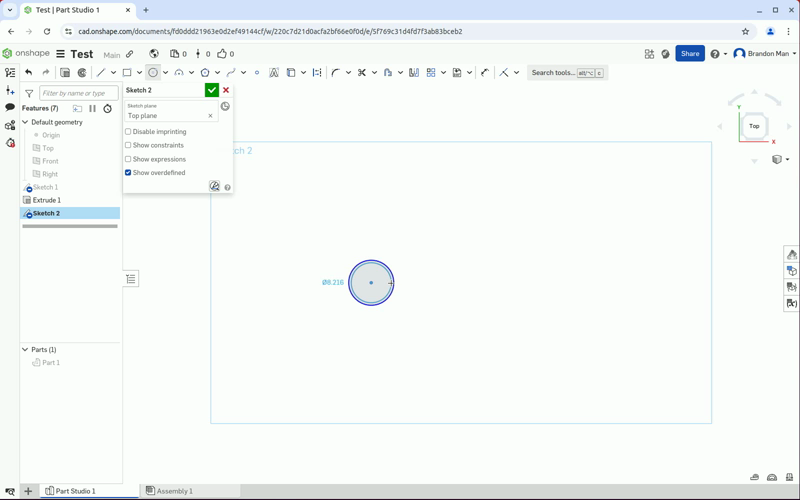
scroll(6)
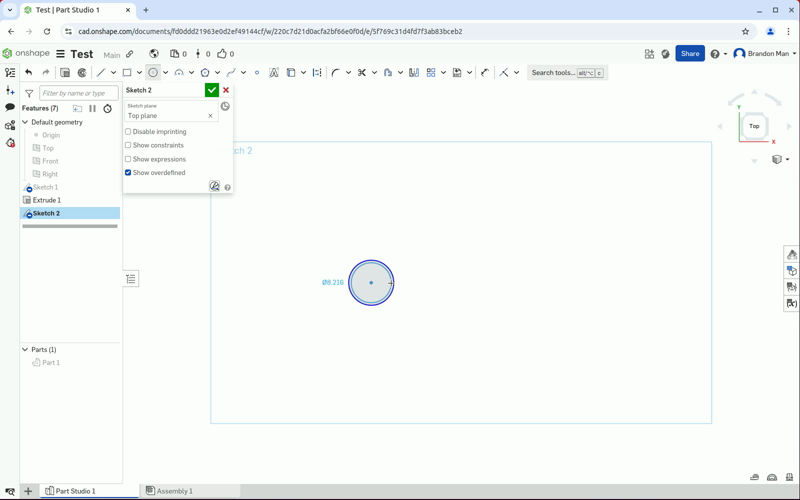
scroll(6)
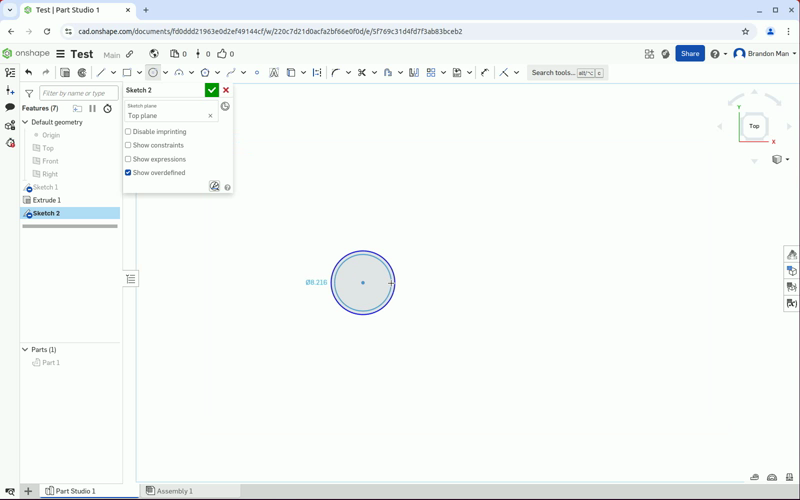
scroll(6)
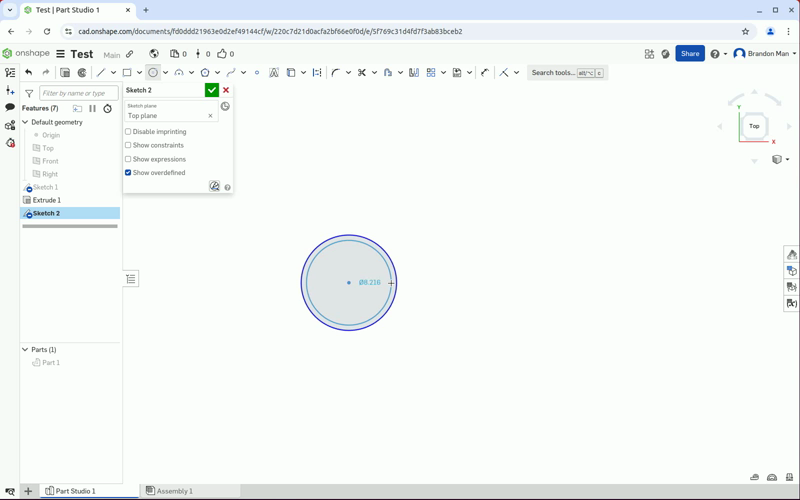
scroll(6)
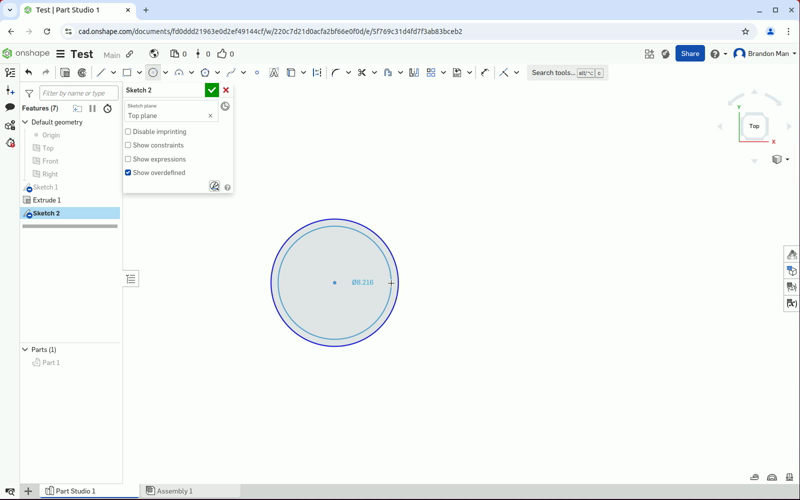
scroll(6)
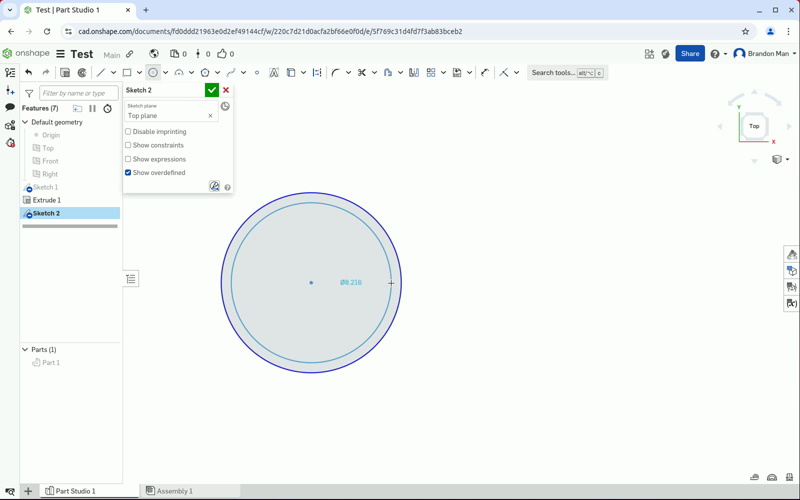
scroll(6)
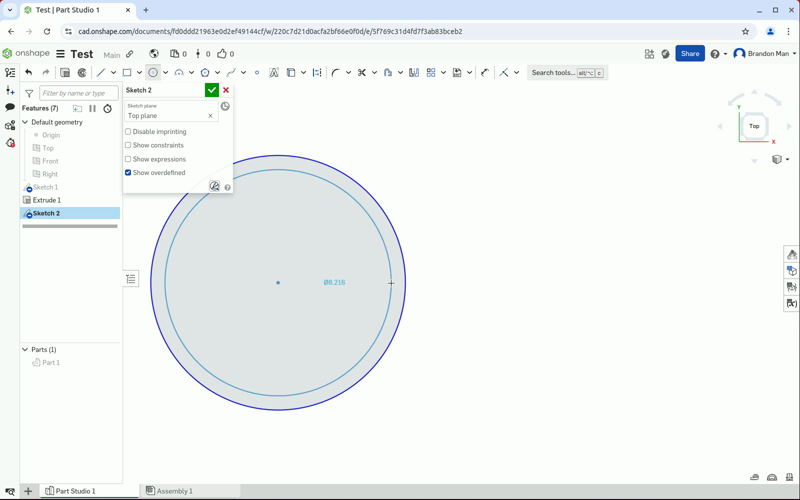
scroll(6)
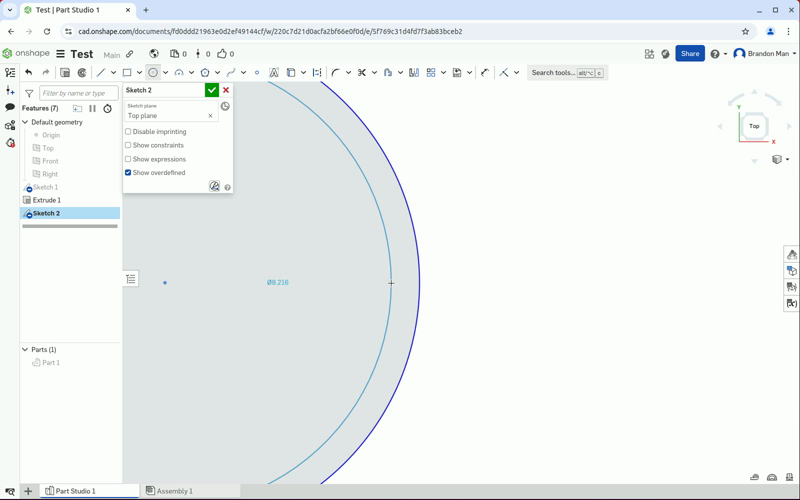
click(391, 282)
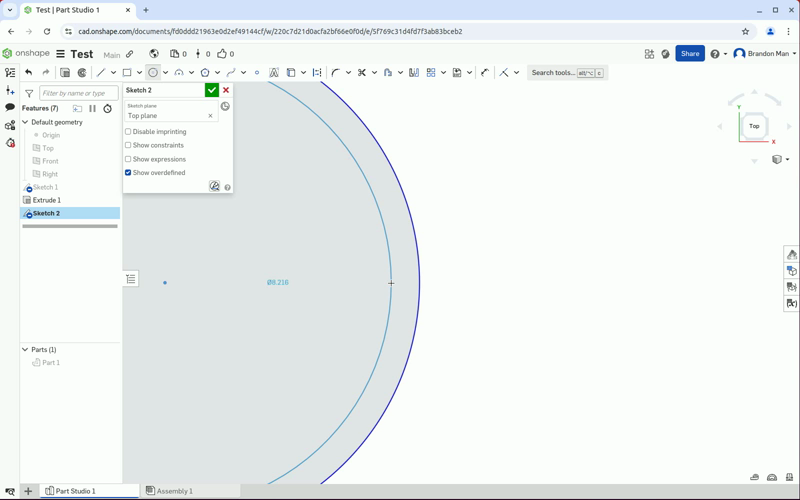
scroll(-6)
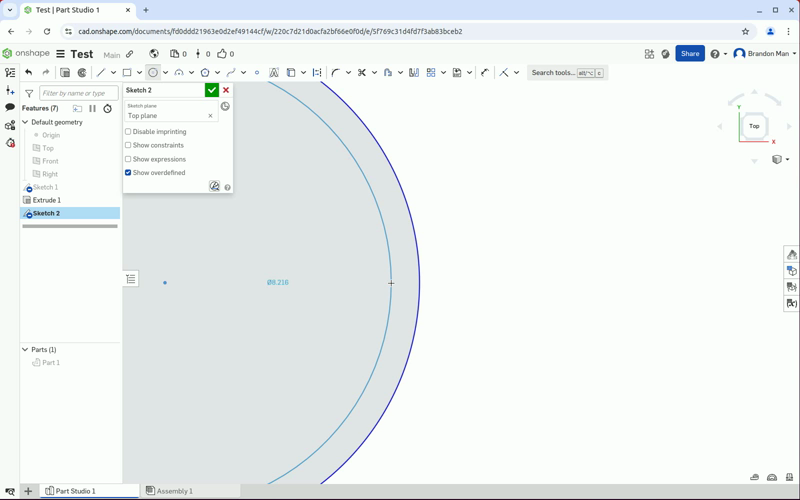
scroll(-6)
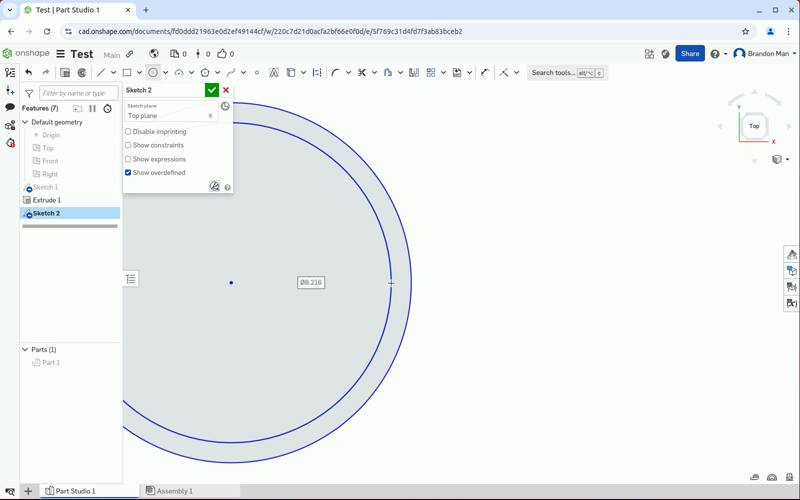
scroll(-6)
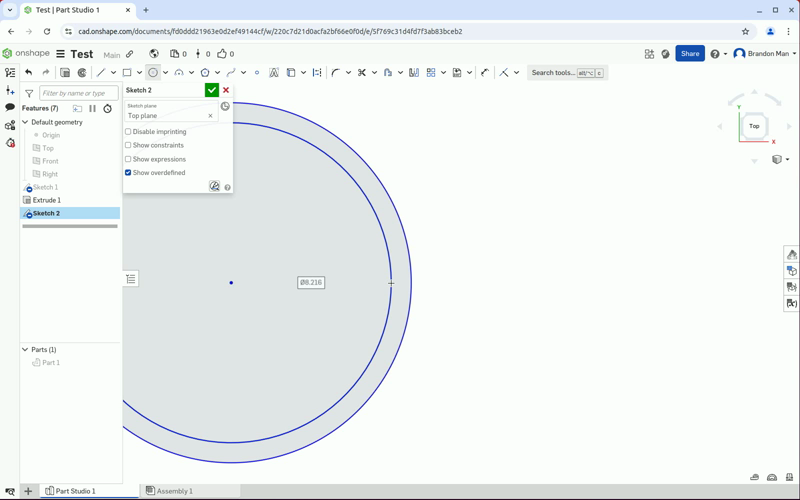
scroll(-6)
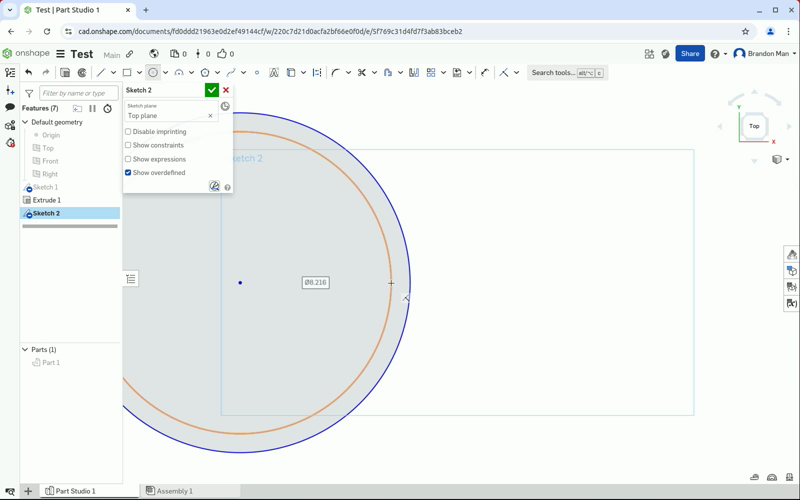
scroll(-6)
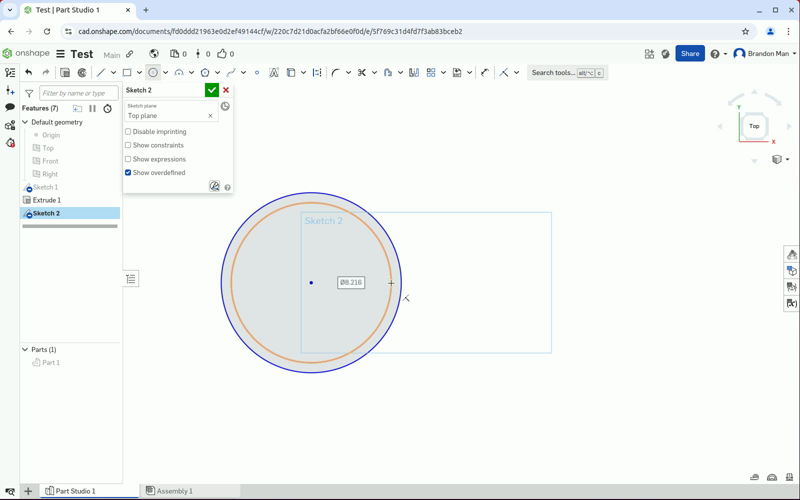
scroll(-6)
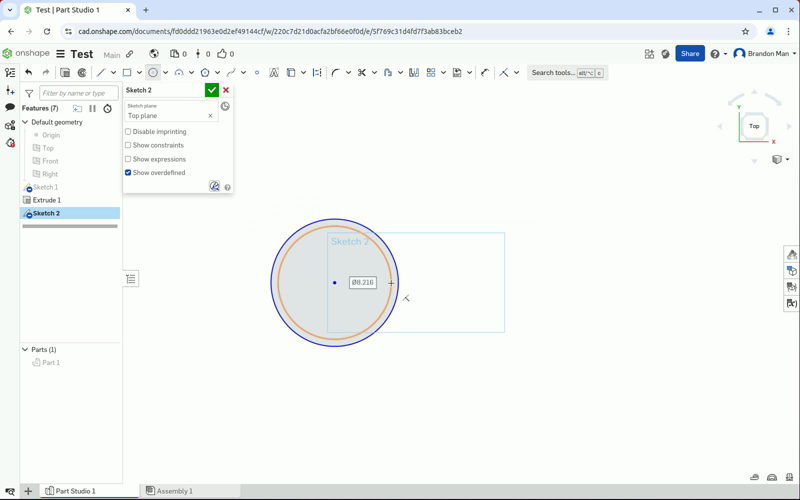
scroll(-6)
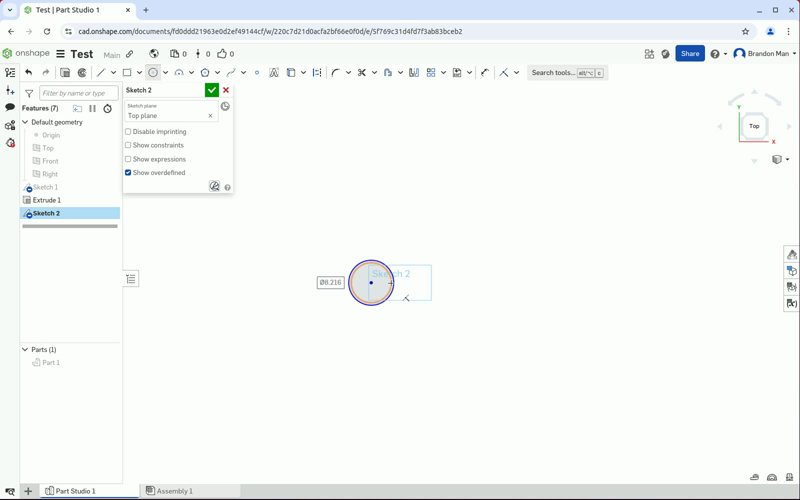
key(esc)
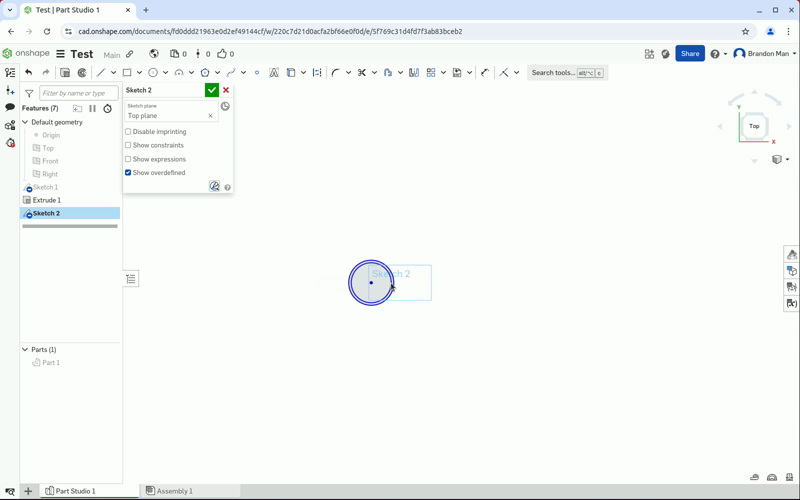
mouse_move(379, 262)
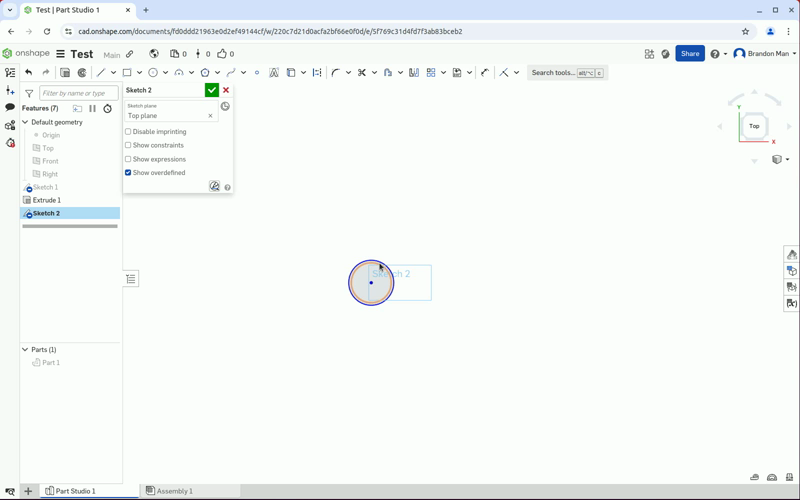
scroll(6)
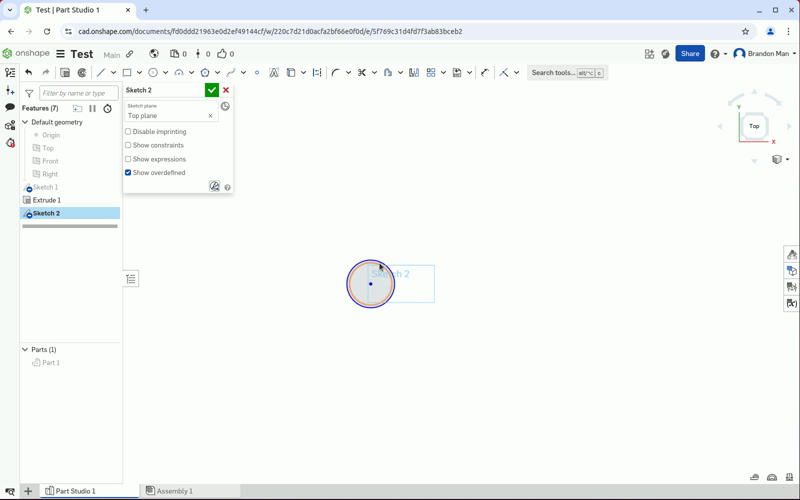
scroll(6)
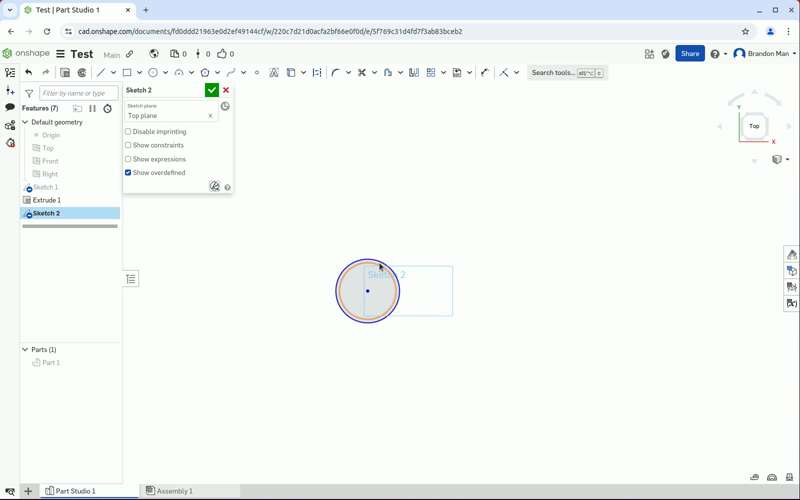
scroll(6)
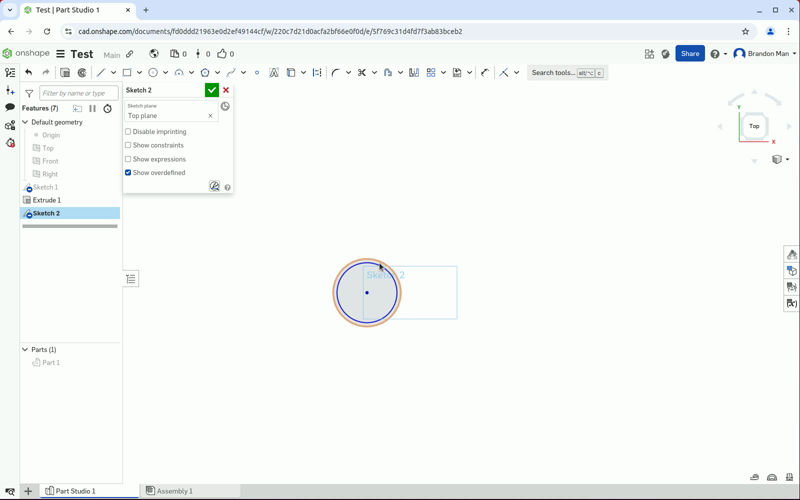
scroll(6)
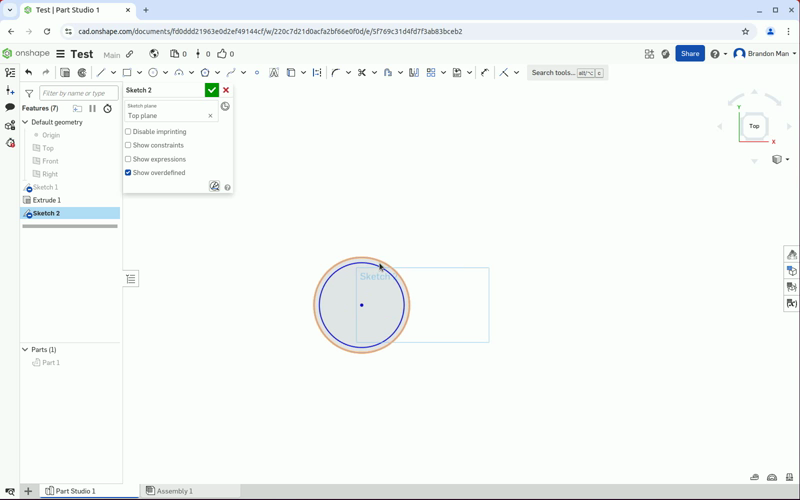
scroll(6)
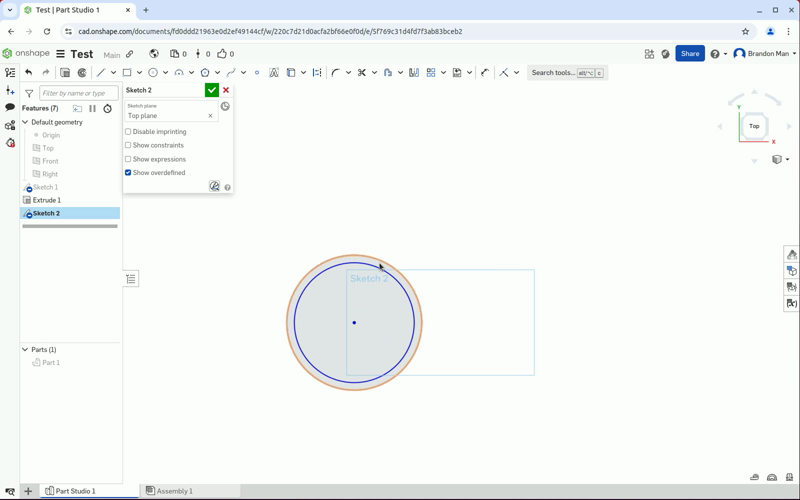
scroll(6)
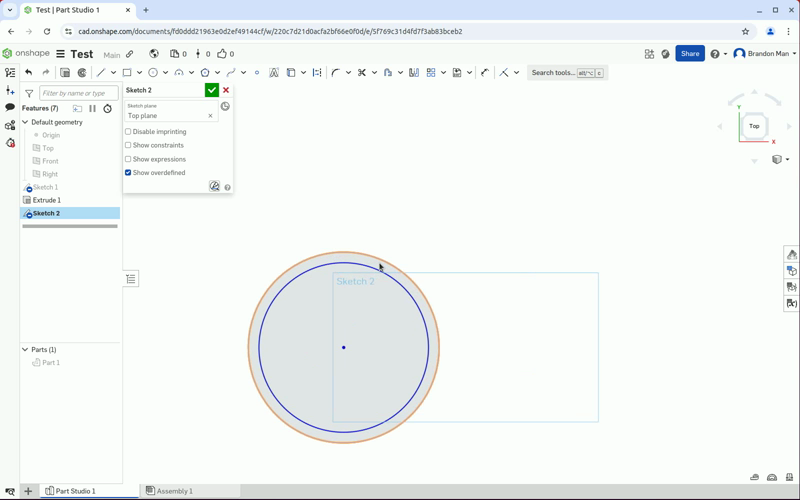
scroll(6)
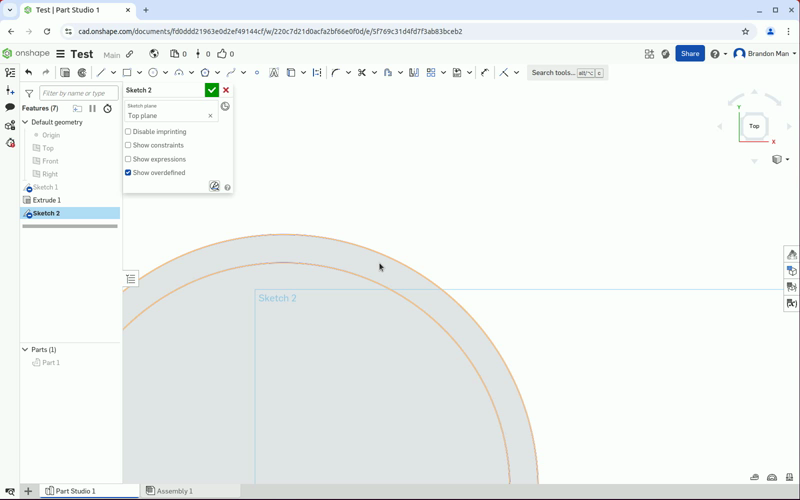
click(379, 262)
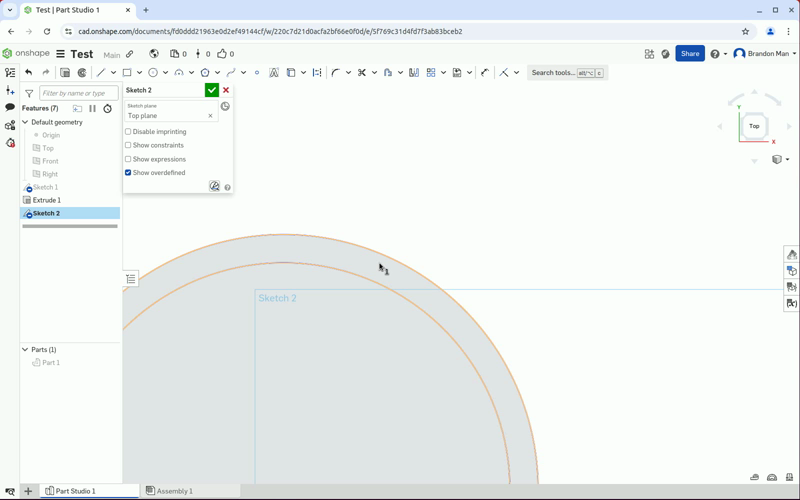
scroll(-6)
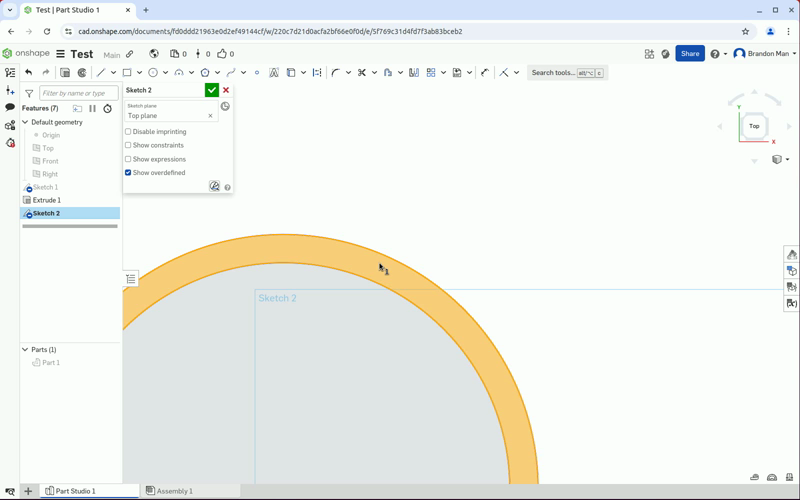
scroll(-6)
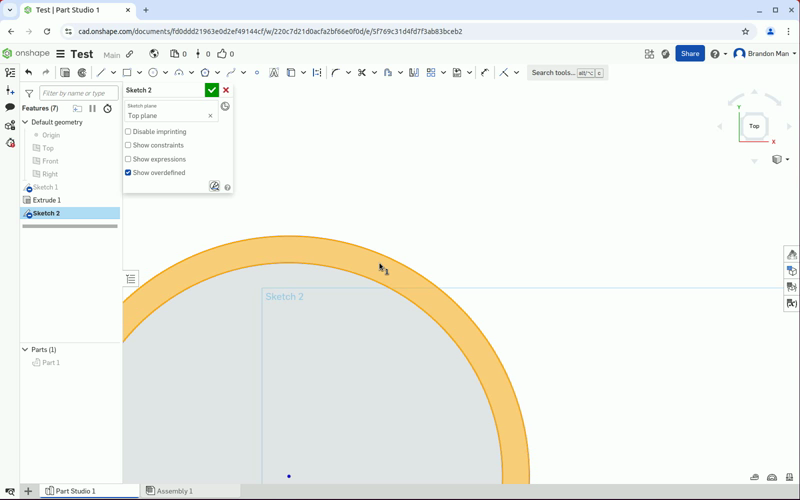
scroll(-6)
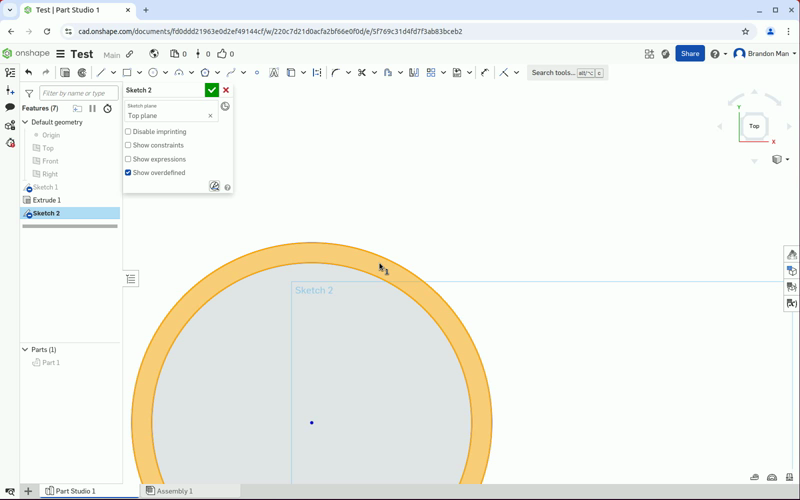
scroll(-6)
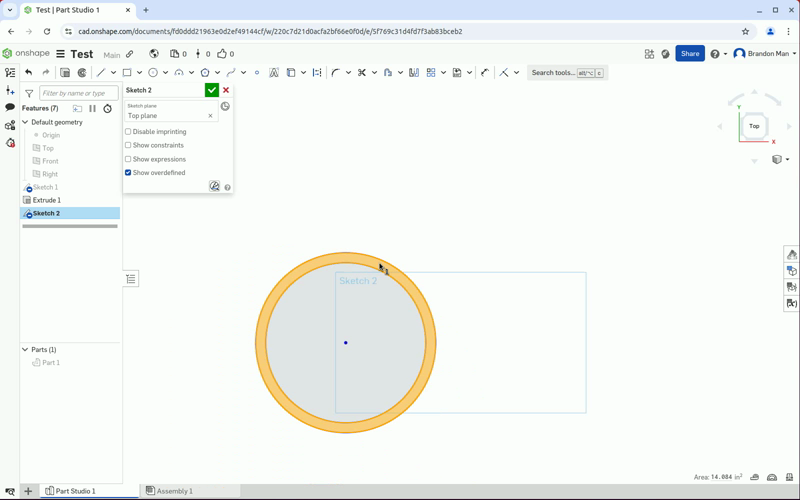
scroll(-6)
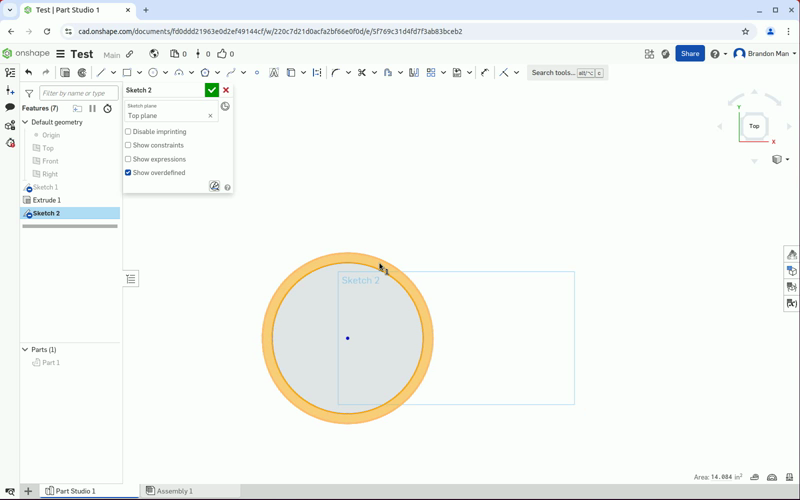
scroll(-6)
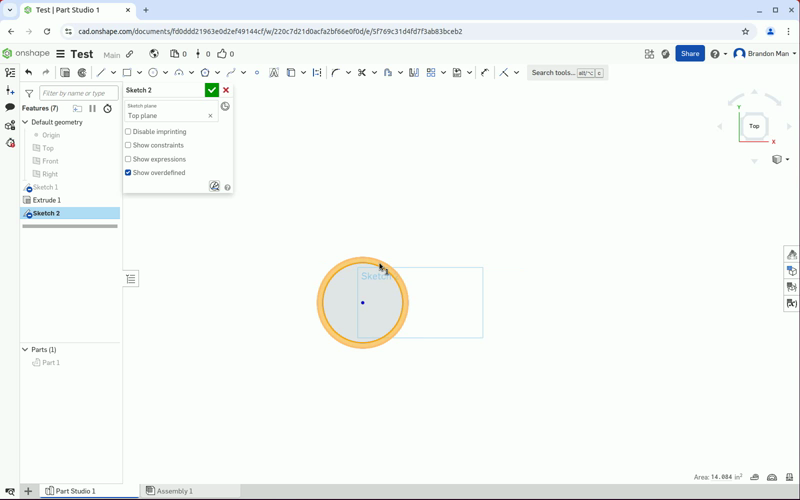
scroll(-6)
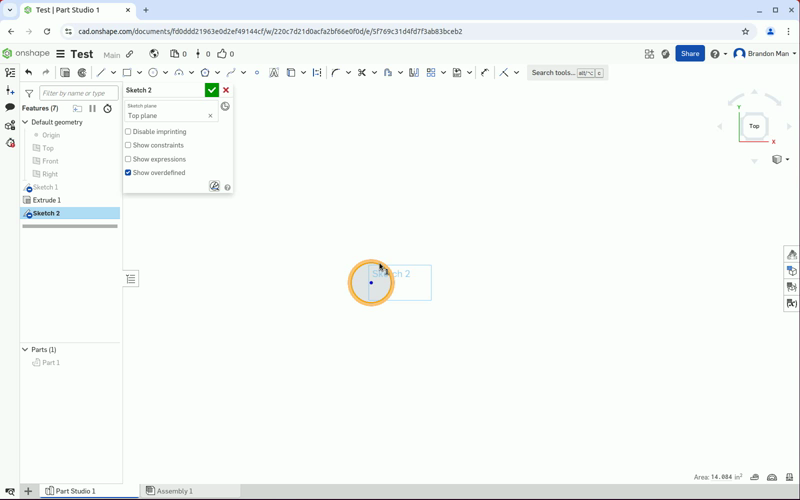
mouse_move(73, 352)
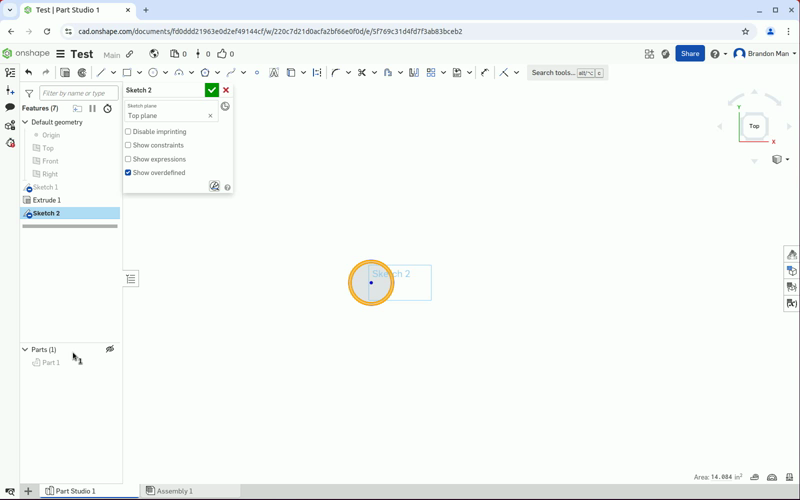
key(shift+y)
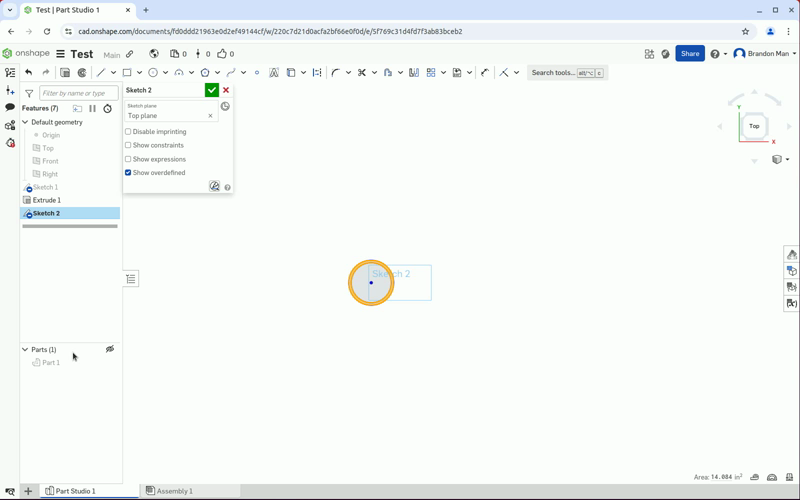
key(shift+e)
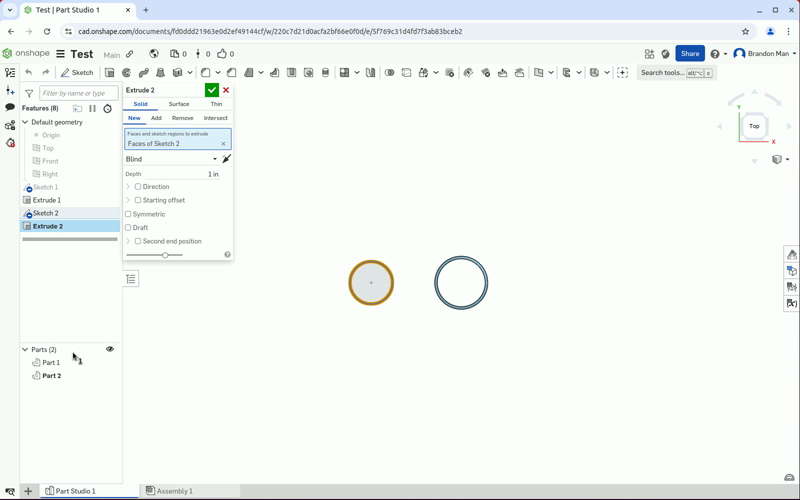
mouse_move(143, 106)
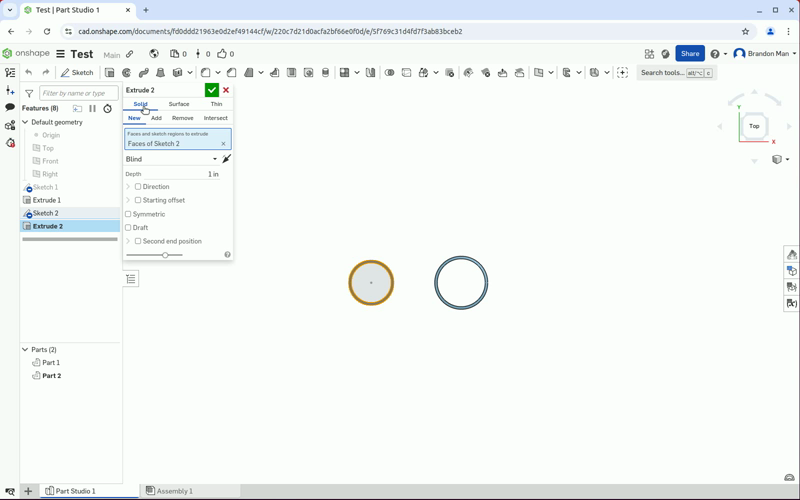
click(143, 106)
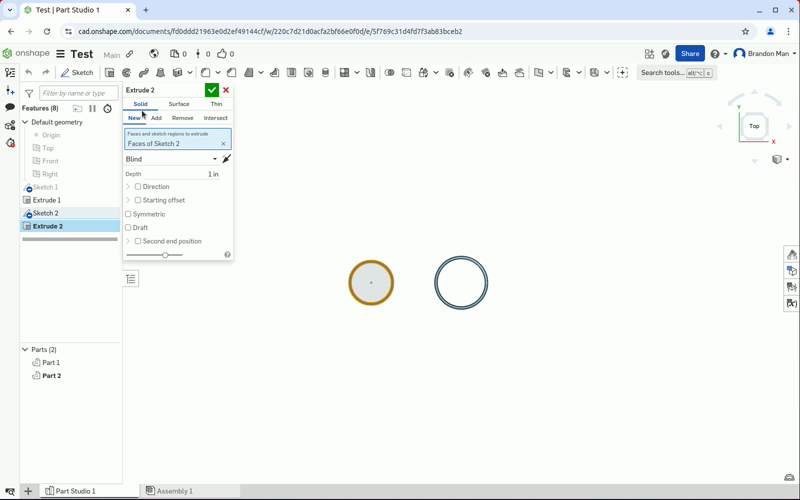
mouse_move(137, 120)
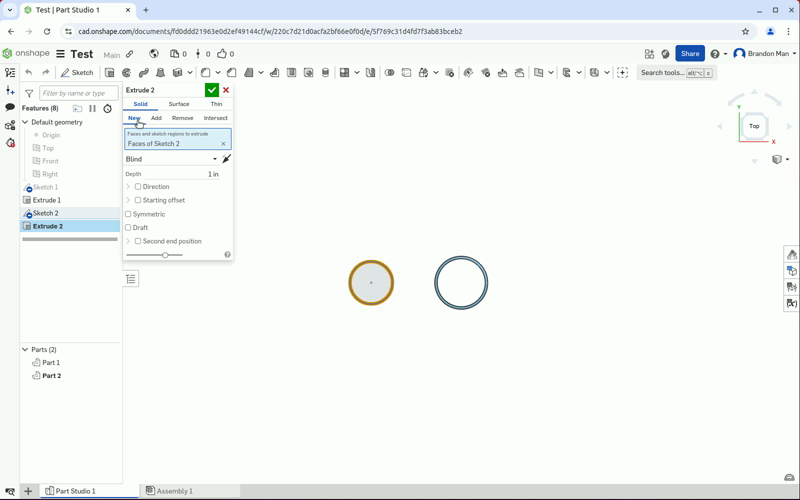
click(137, 120)
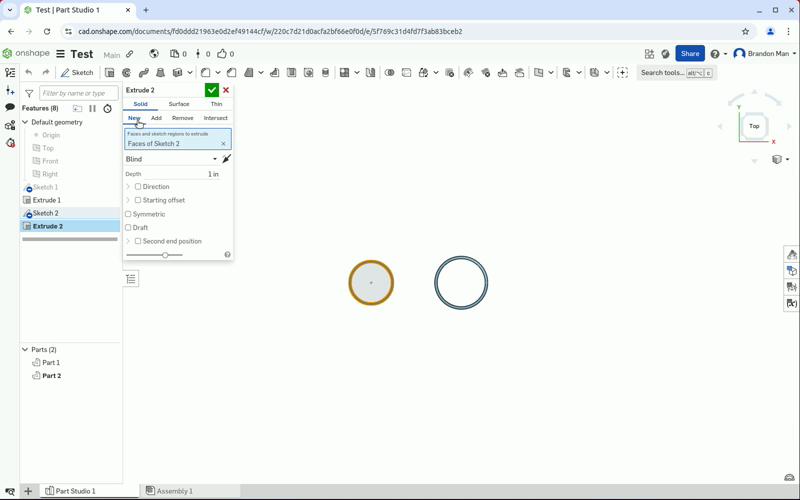
key(tab, 4)
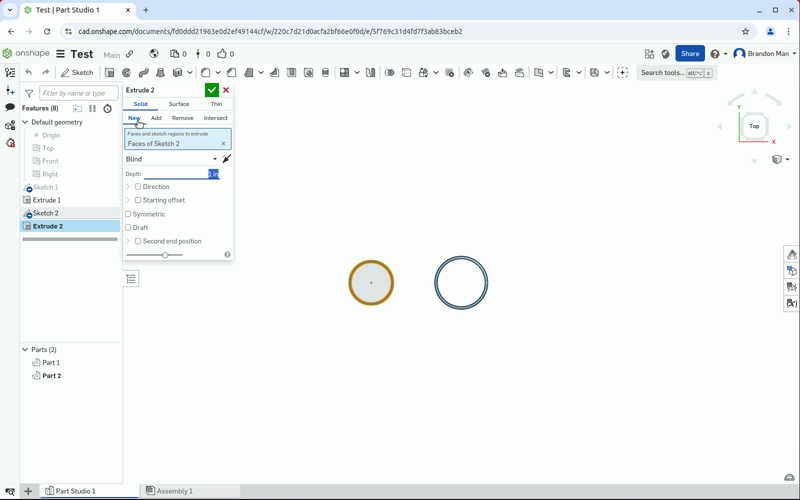
text(5.055)
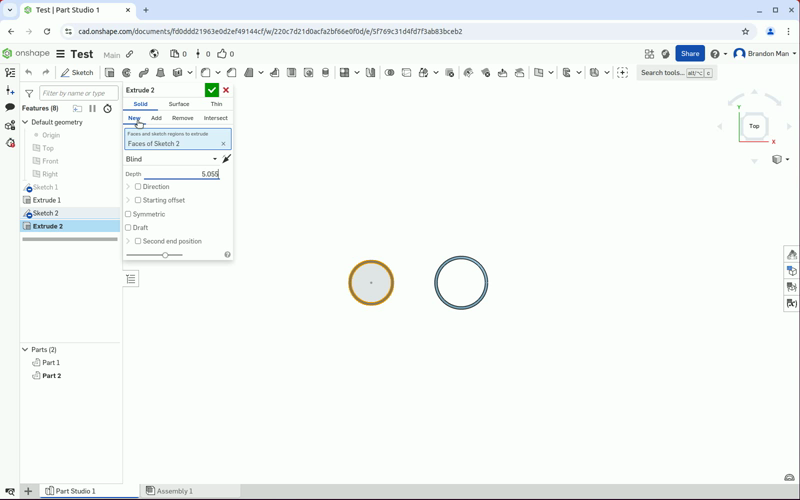
key(enter)
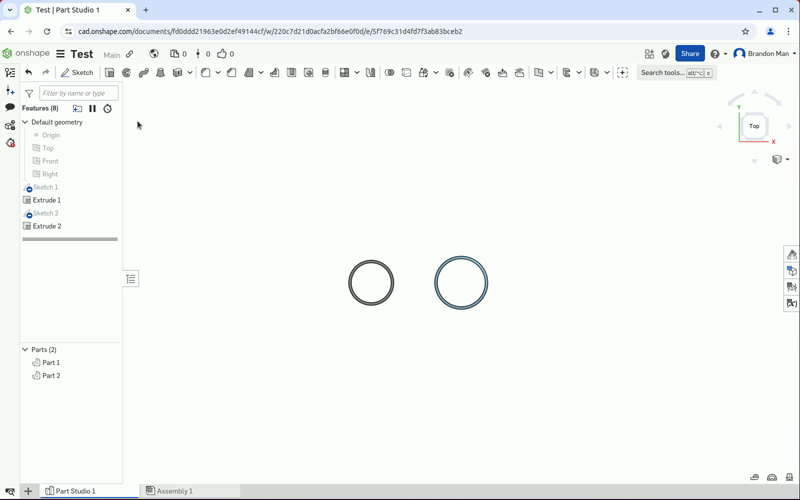
key(shift+h)
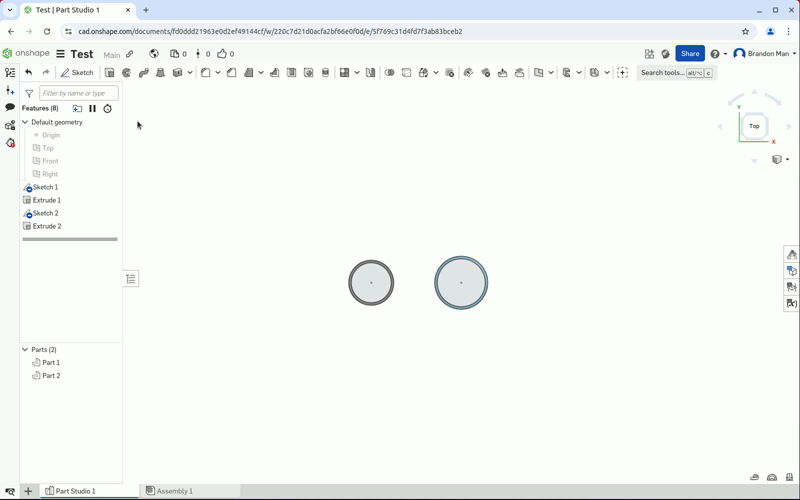
key(shift+h)
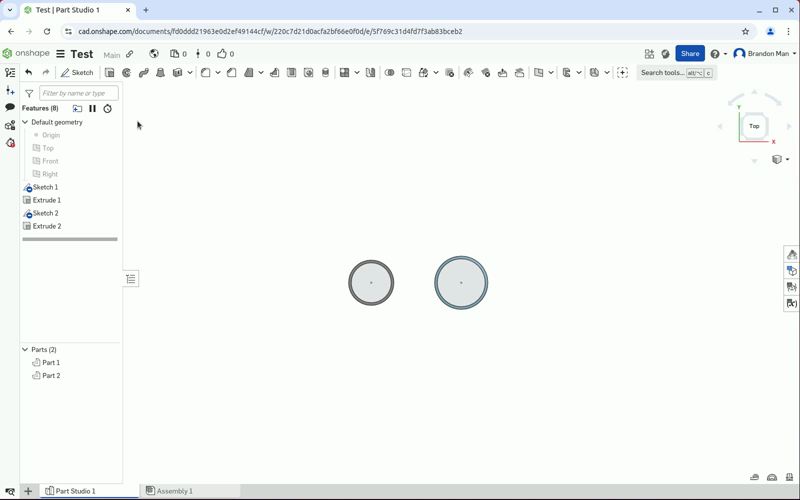
key(shift+7)
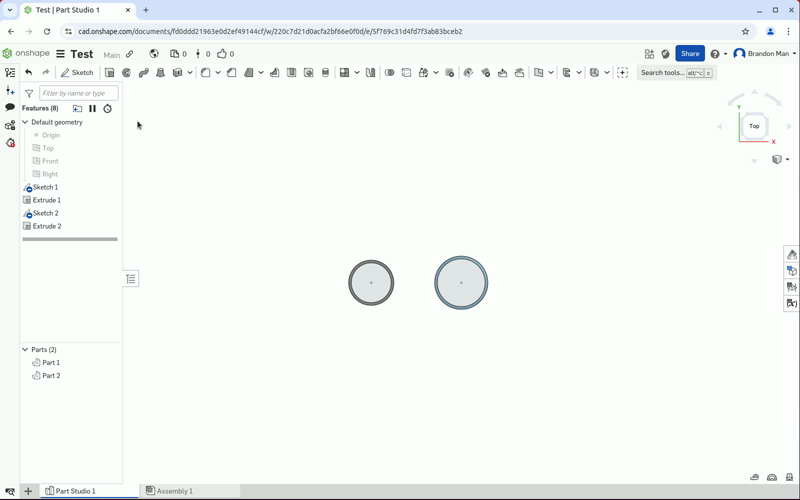
key(up, 3)
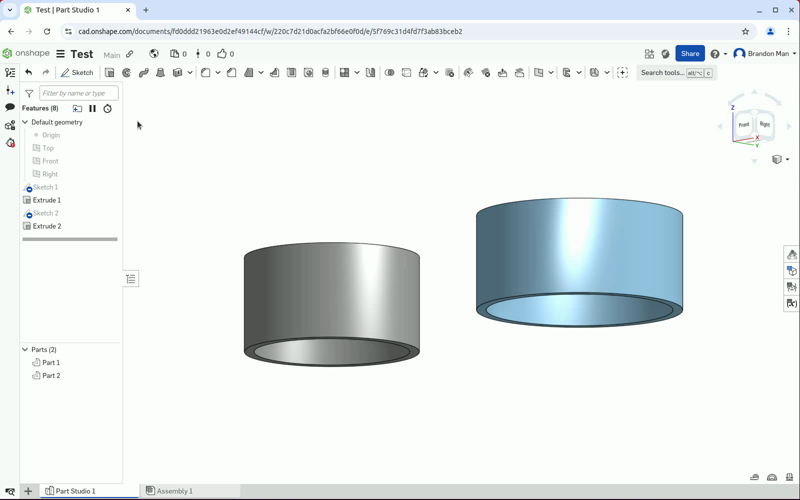
key(left, 3)
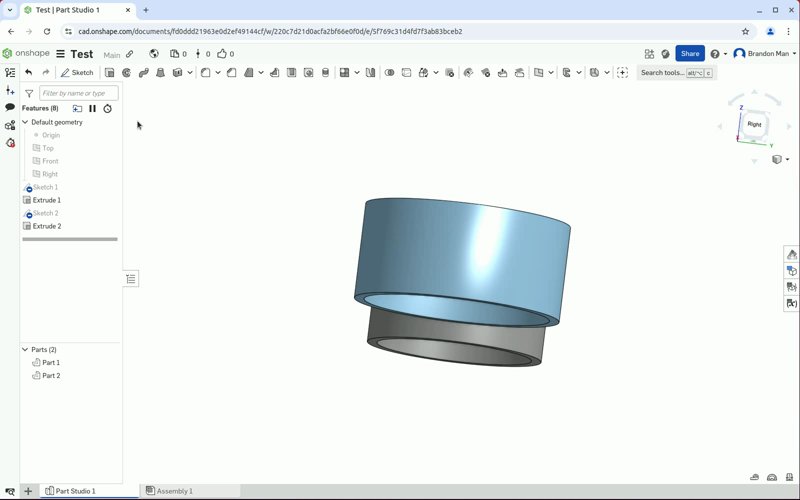
key(right, 3)
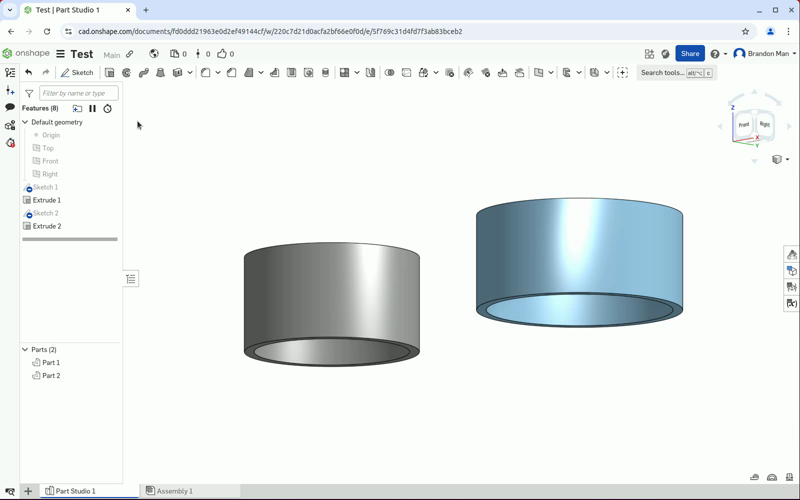
key(down, 3)
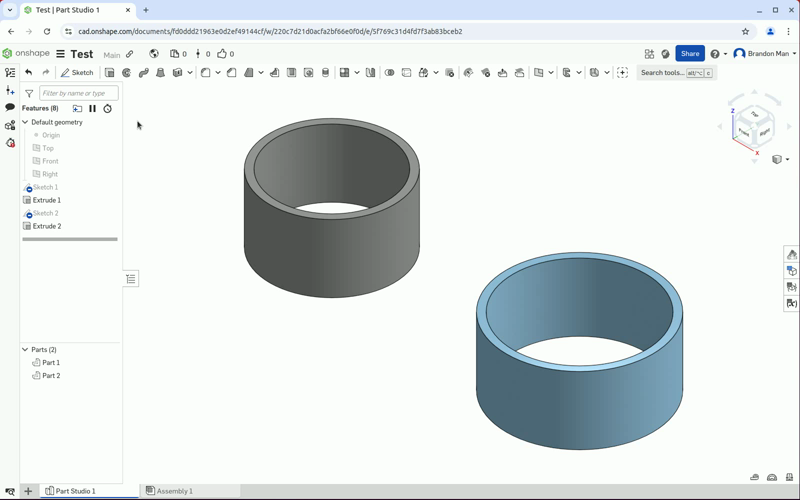
mouse_move(73, 189)
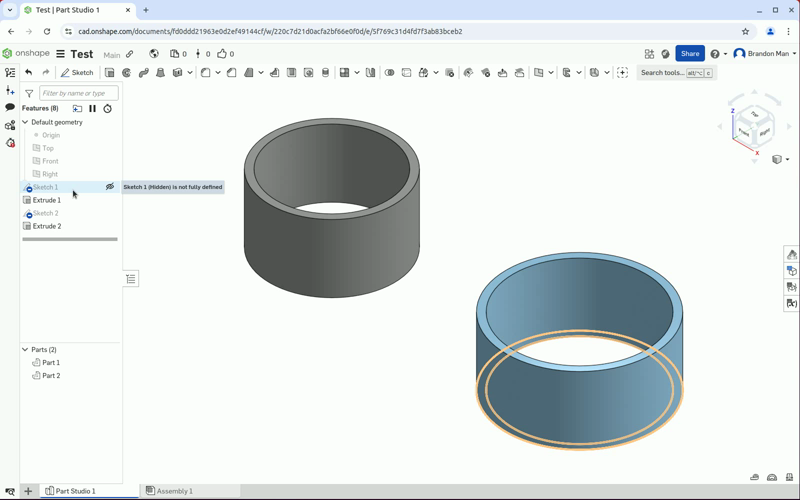
click(73, 189)